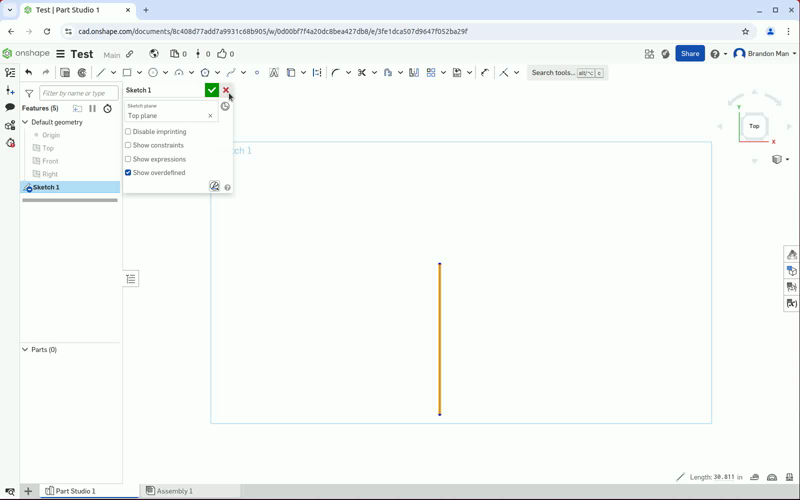
key(shift+h)
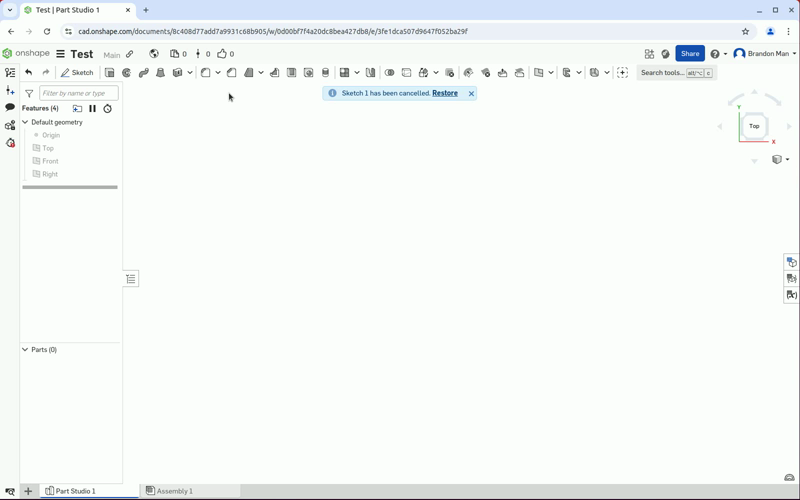
mouse_move(73, 352)
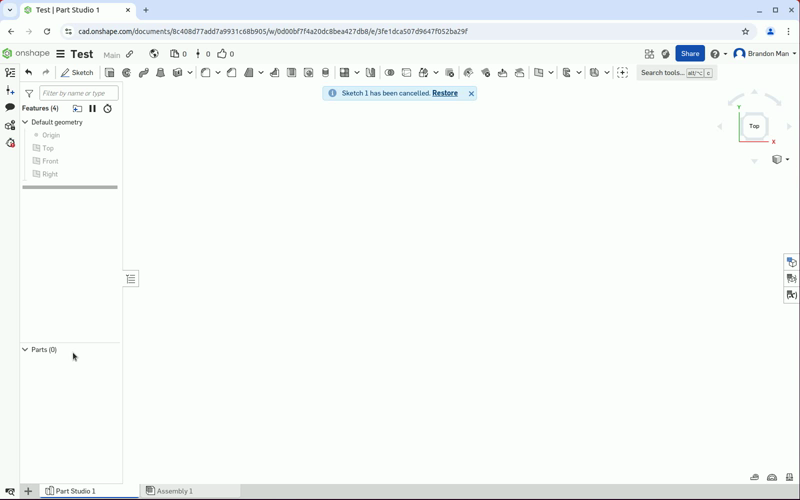
key(y)
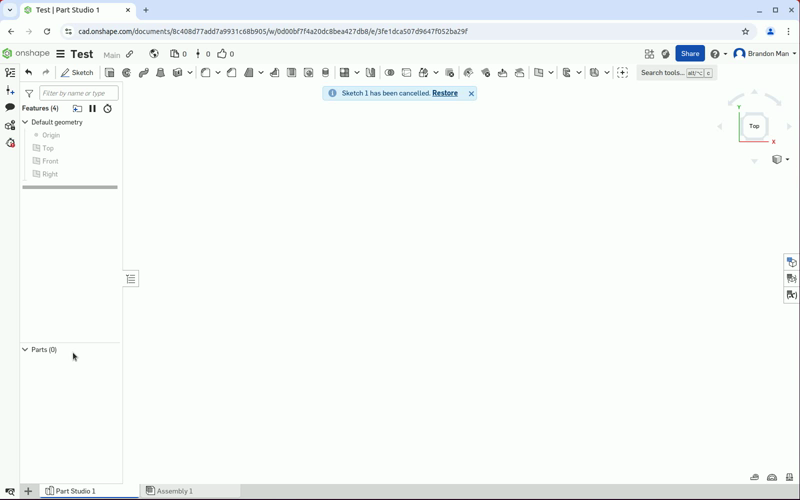
key(shift+p)
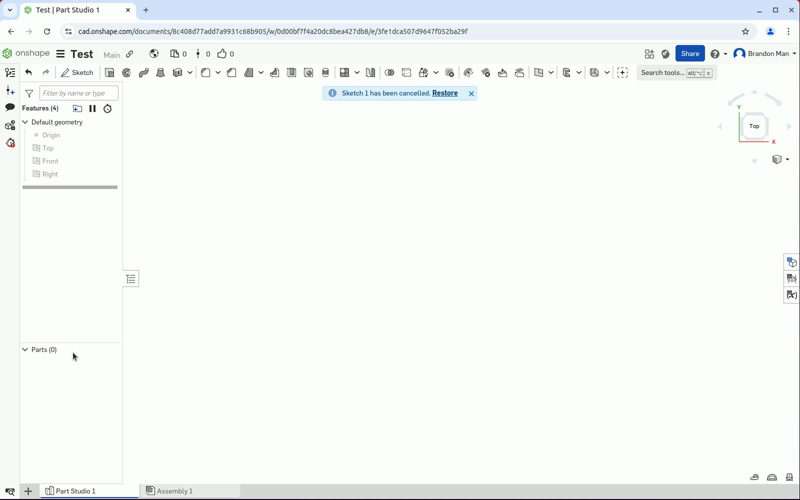
key(space)
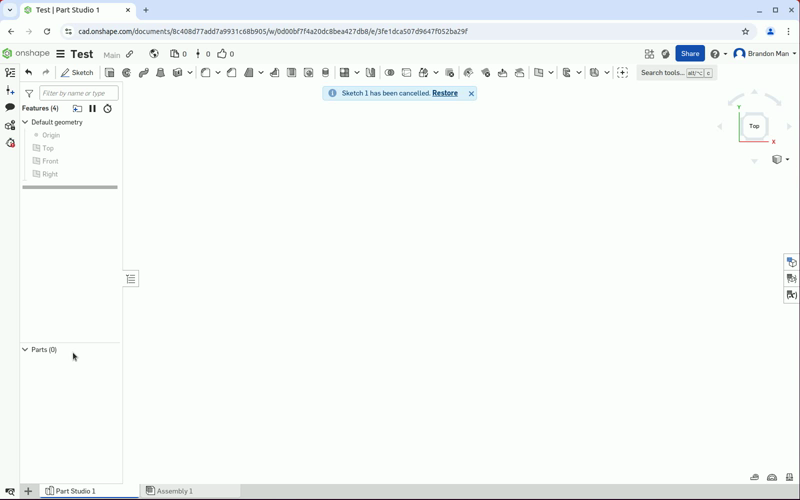
key_down(shift)
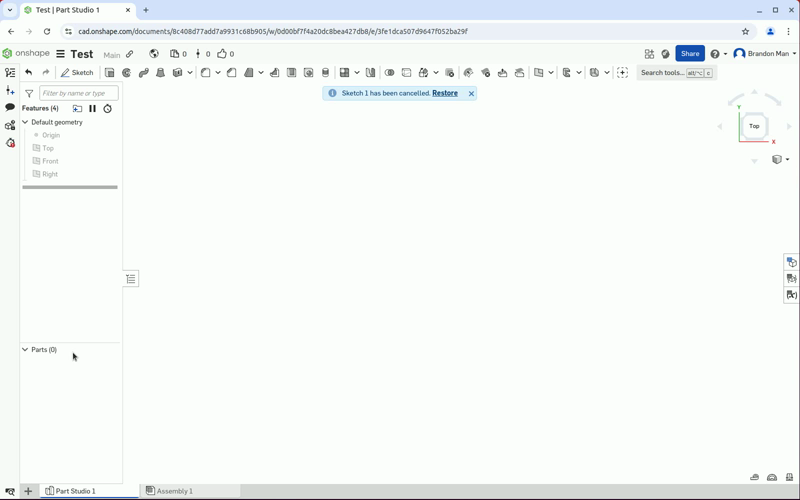
key(up)
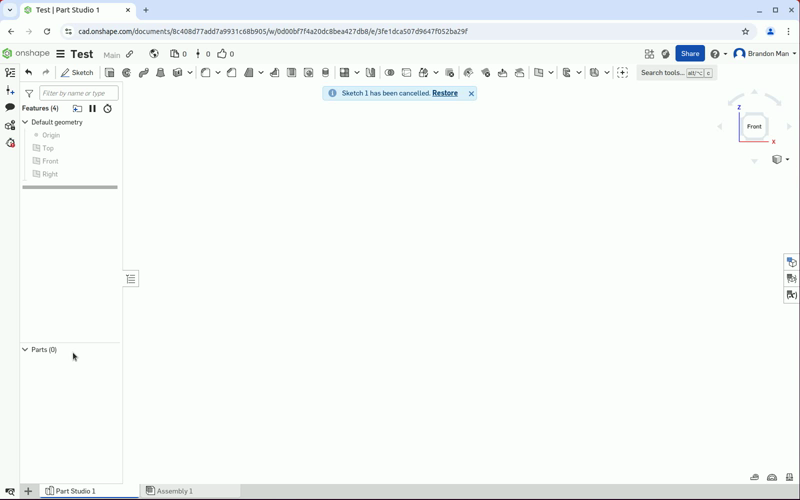
key_up(shift)
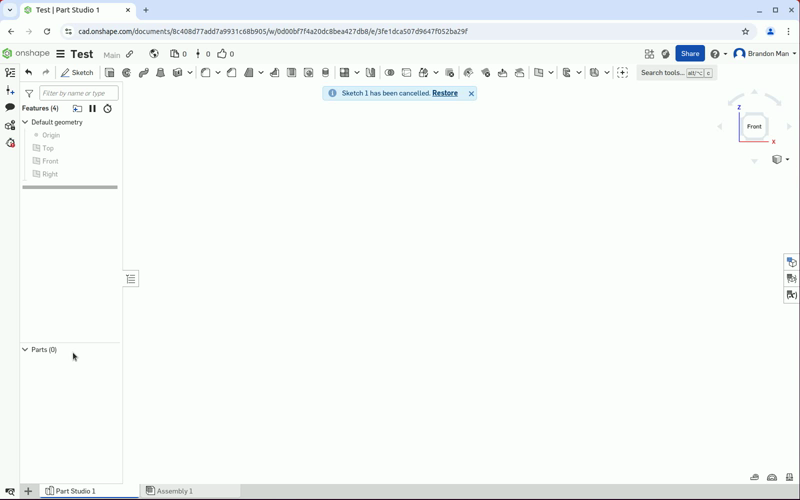
mouse_move(73, 352)
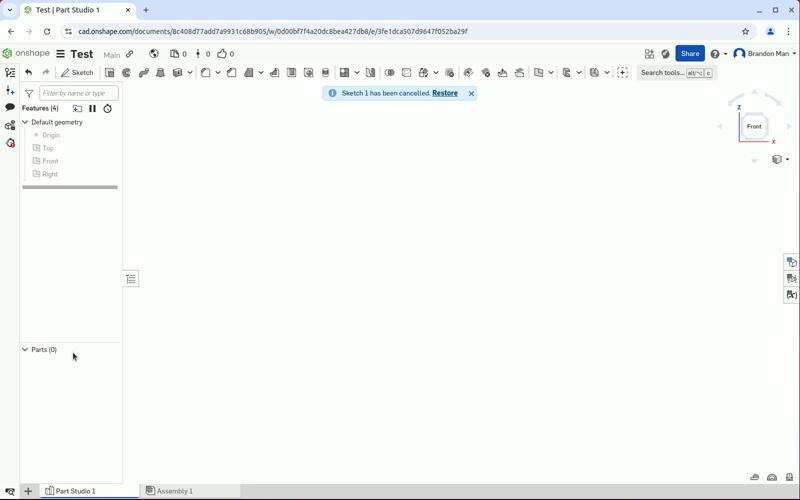
key(shift+y)
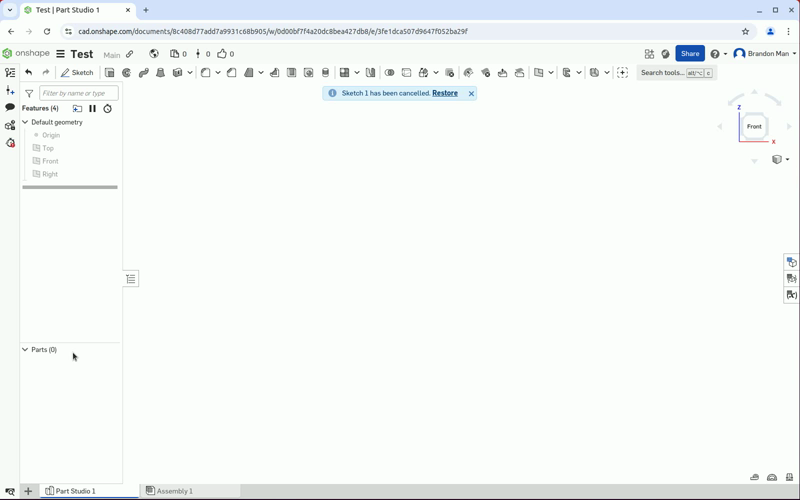
key(shift+s)
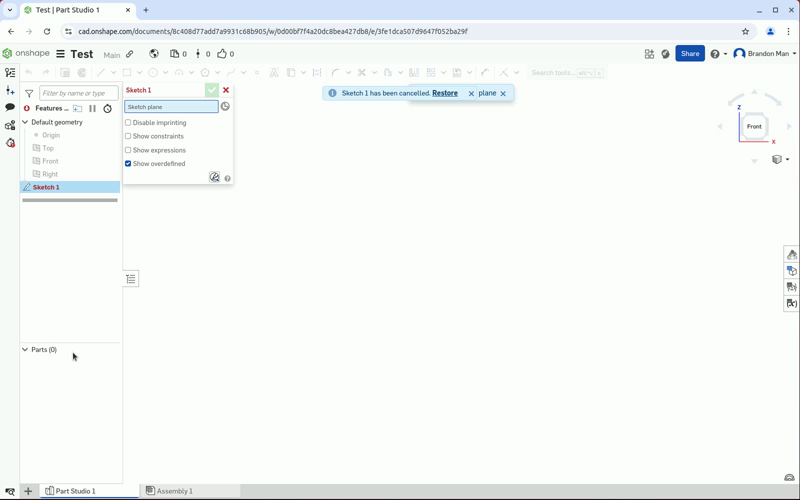
mouse_move(73, 163)
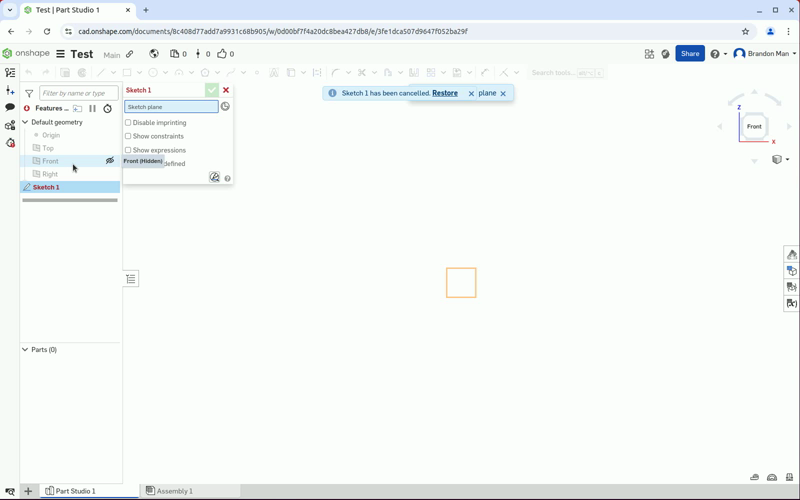
click(73, 163)
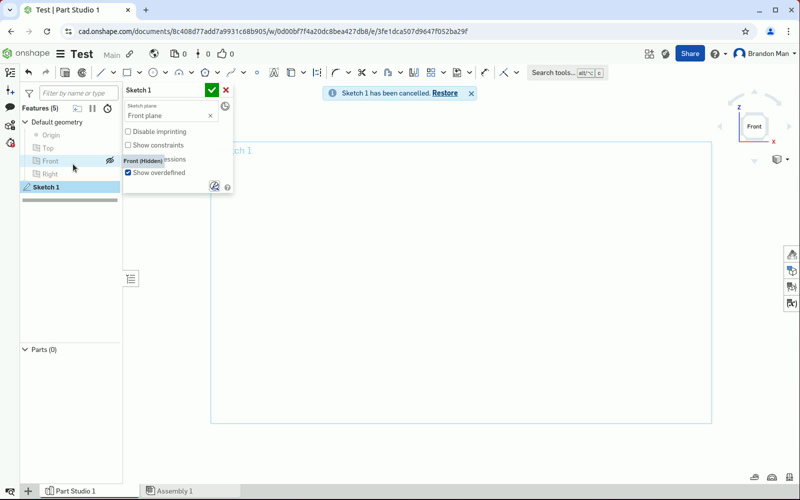
mouse_move(73, 352)
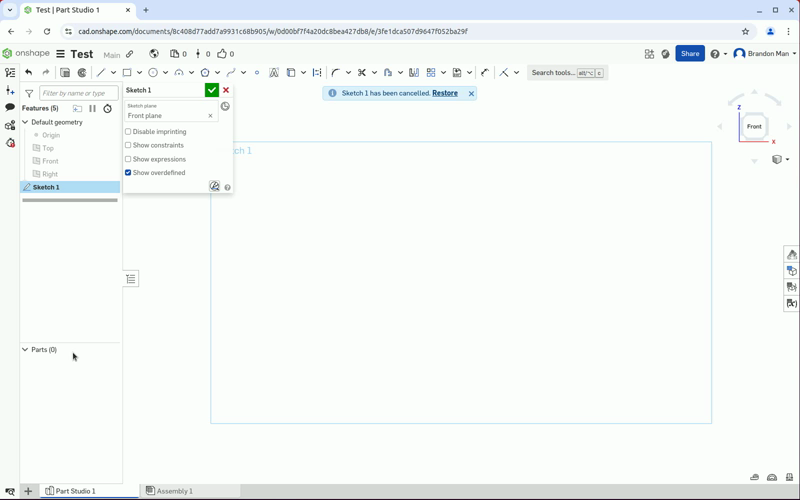
key(y)
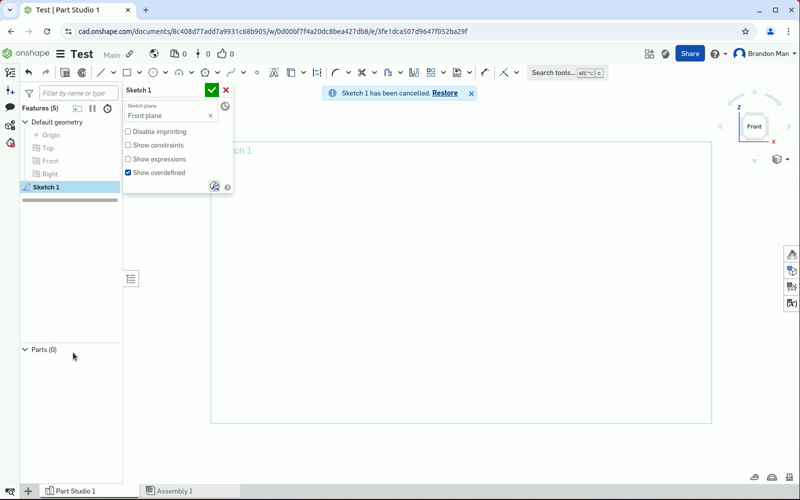
key(c)
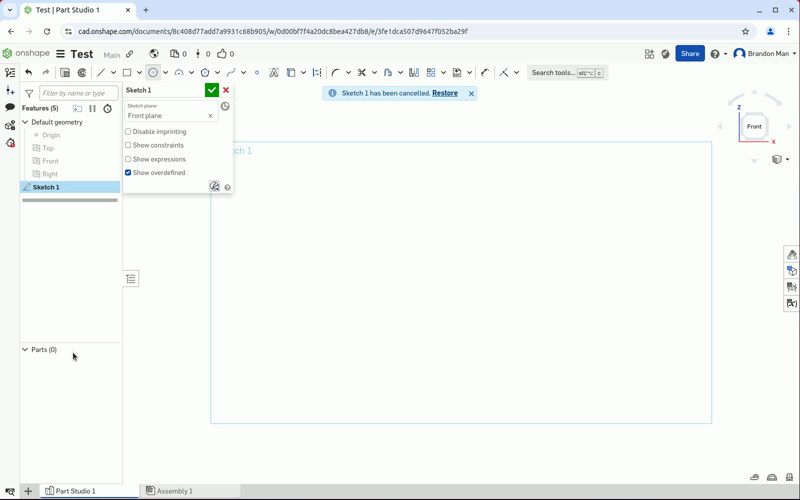
key_down(shift)
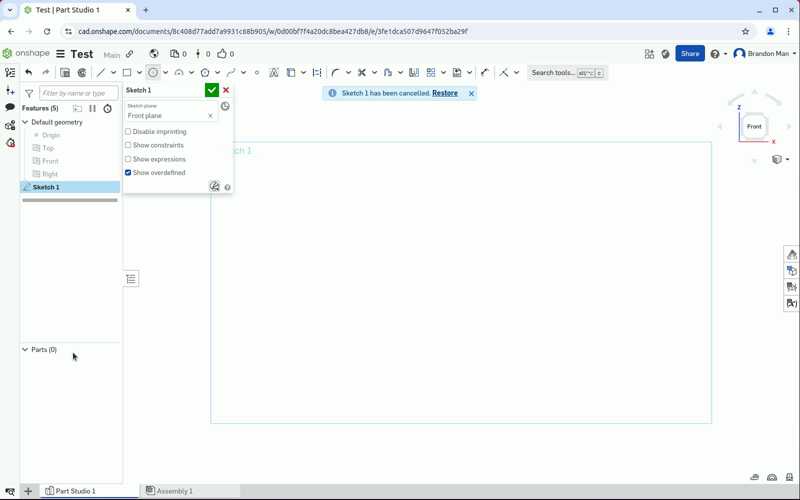
mouse_move(461, 282)
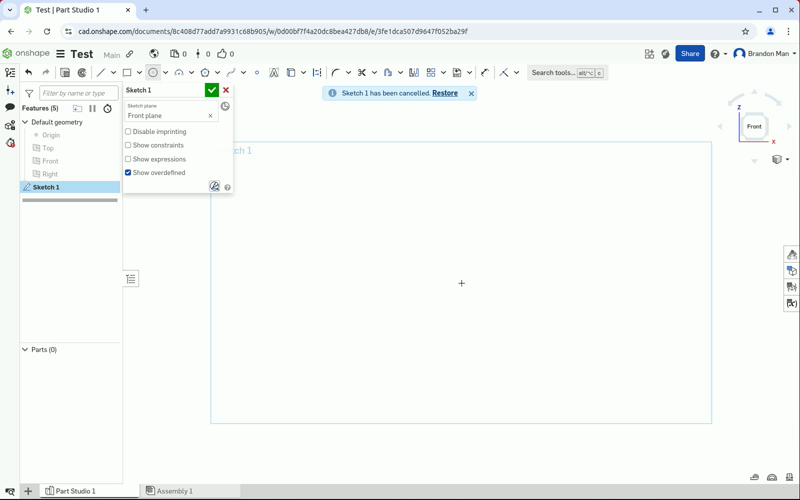
click(461, 282)
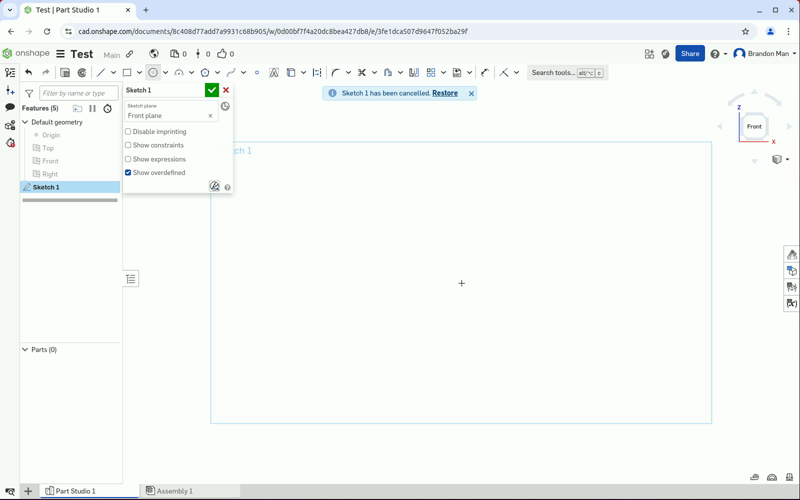
key_up(shift)
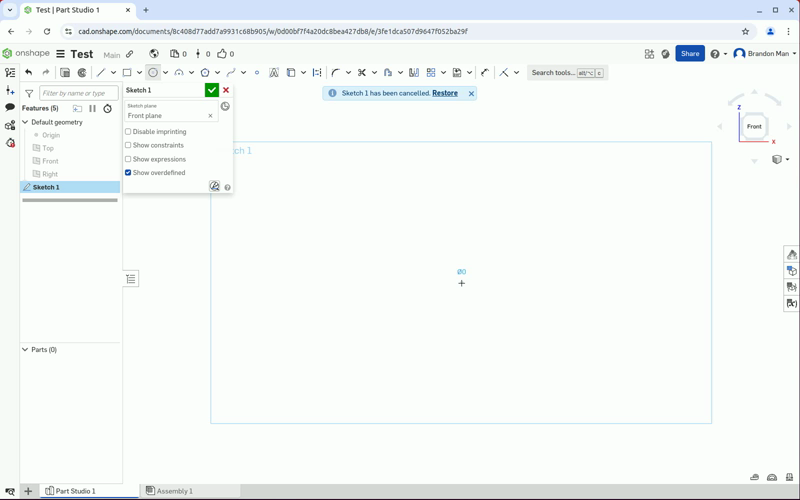
mouse_move(564, 282)
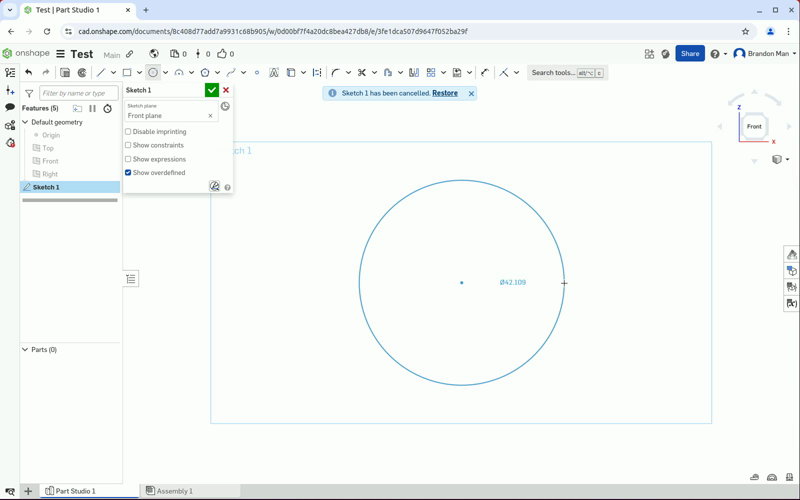
click(564, 282)
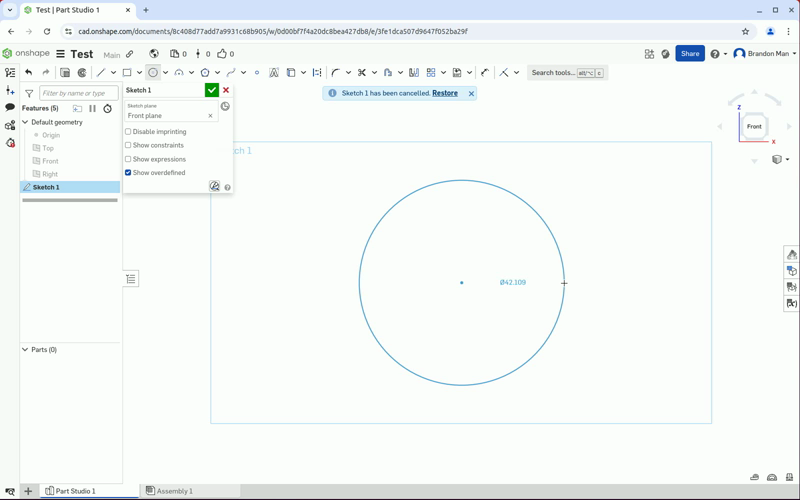
key(esc)
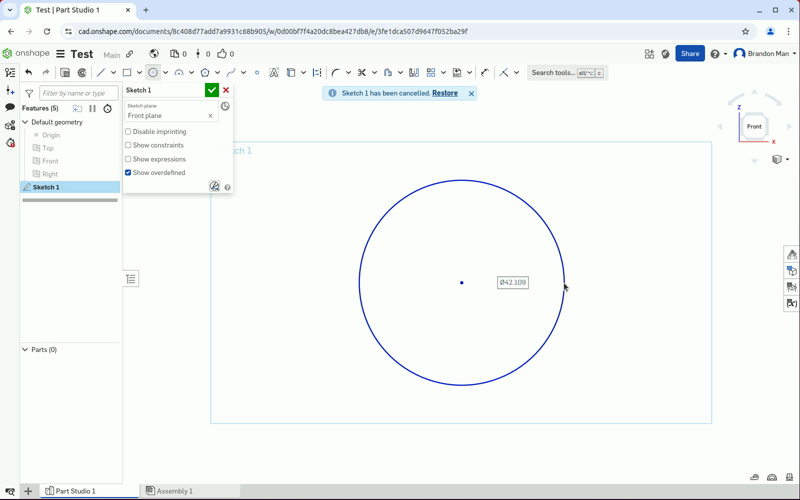
key(c)
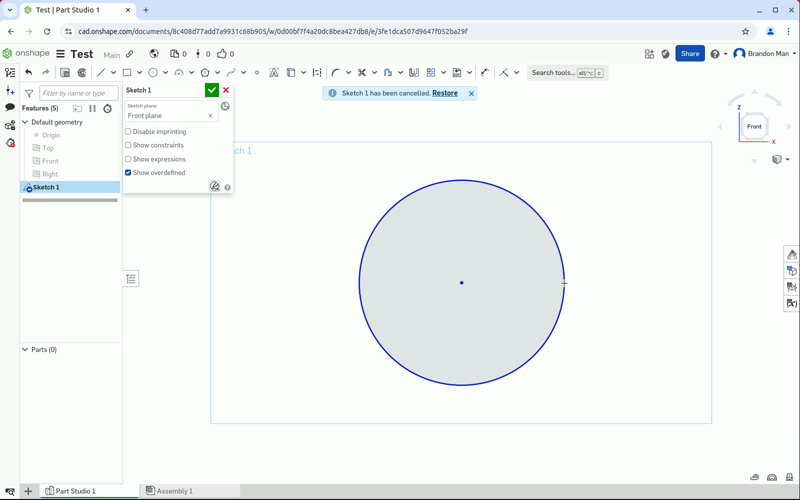
key_down(shift)
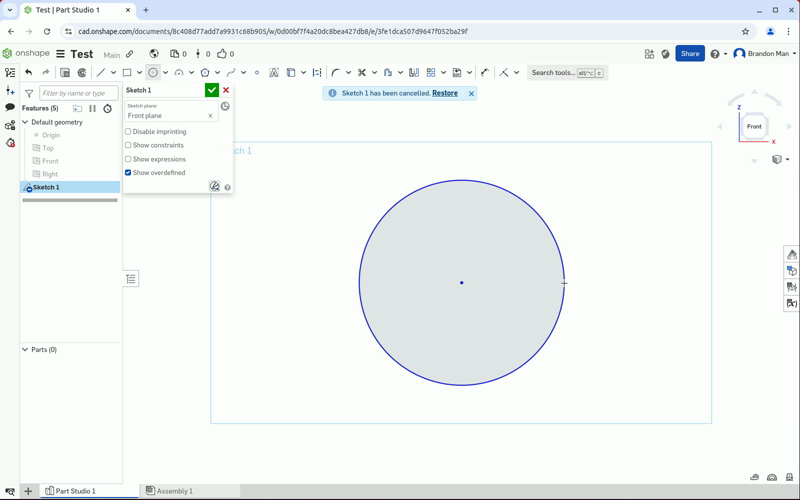
mouse_move(461, 282)
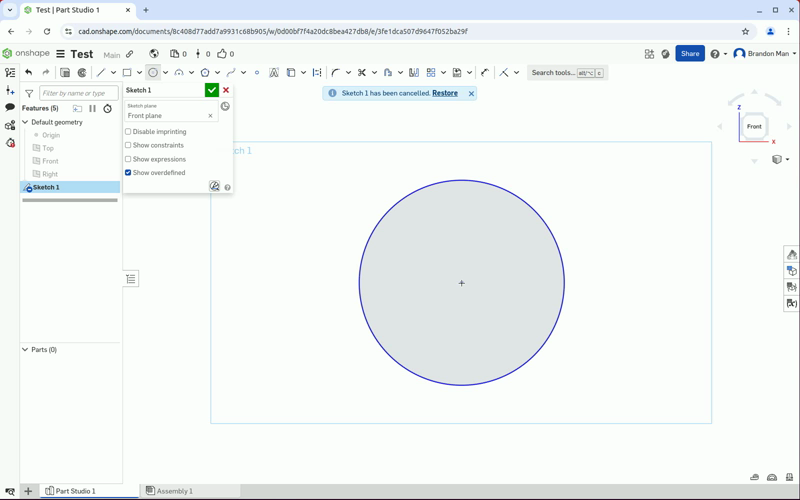
click(461, 282)
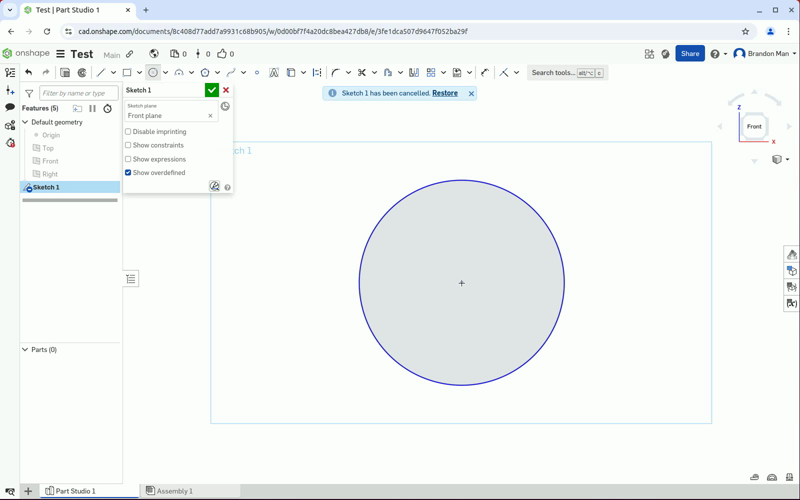
key_up(shift)
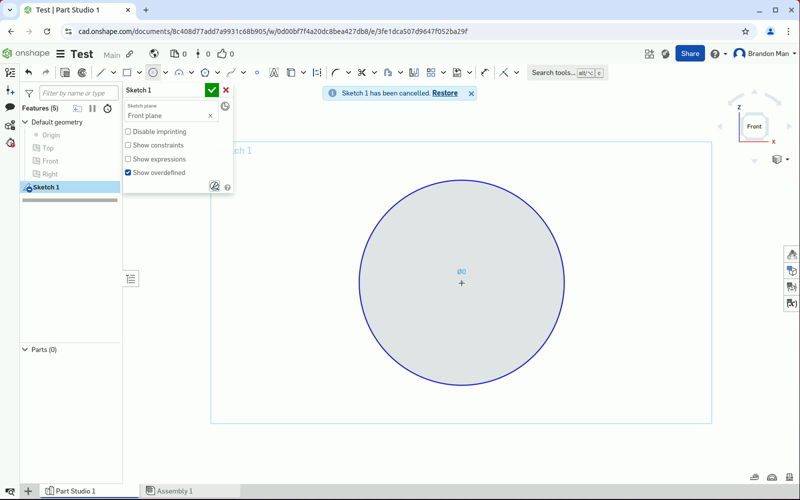
mouse_move(483, 282)
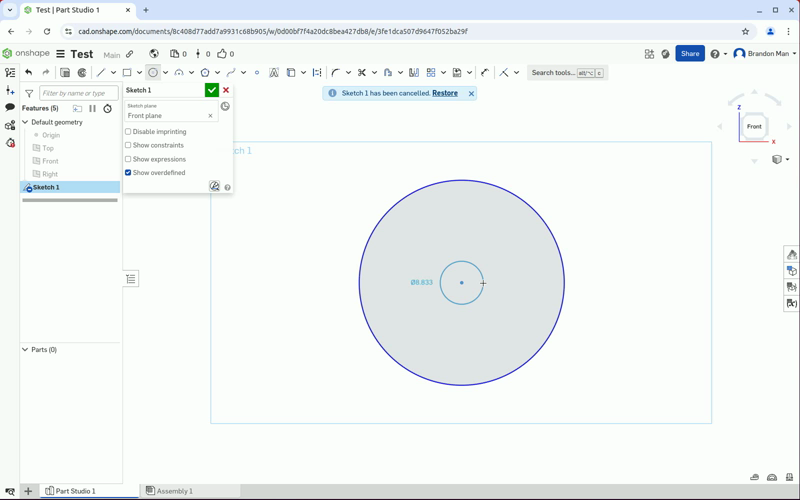
click(483, 282)
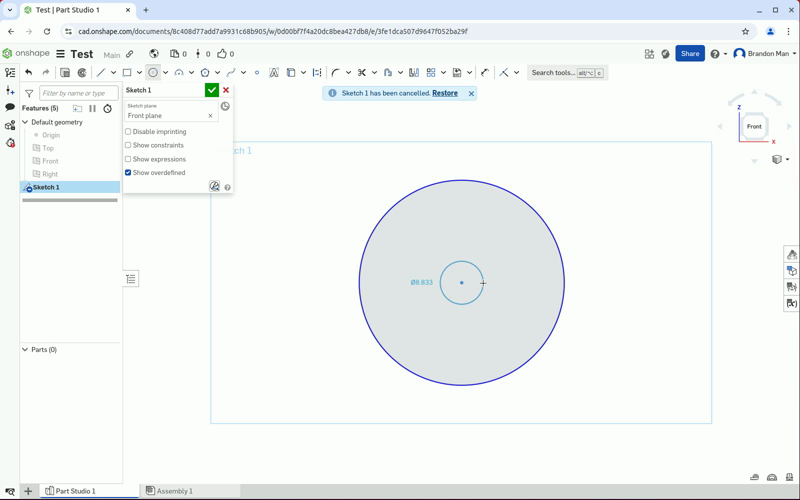
key(esc)
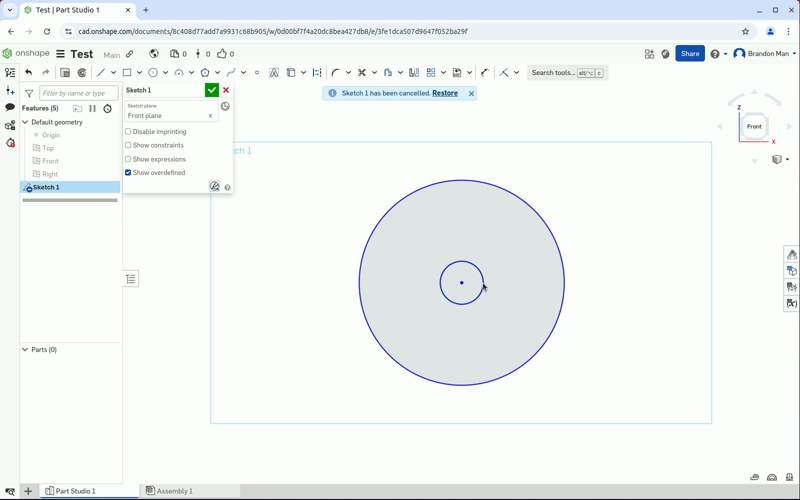
mouse_move(453, 349)
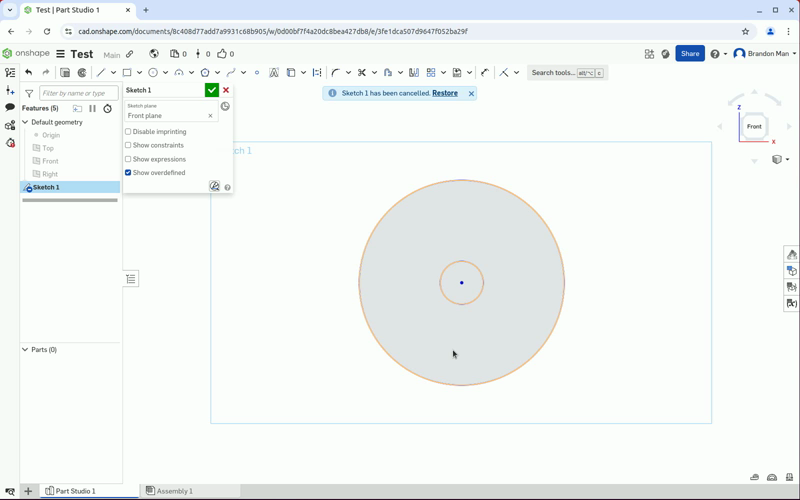
click(453, 349)
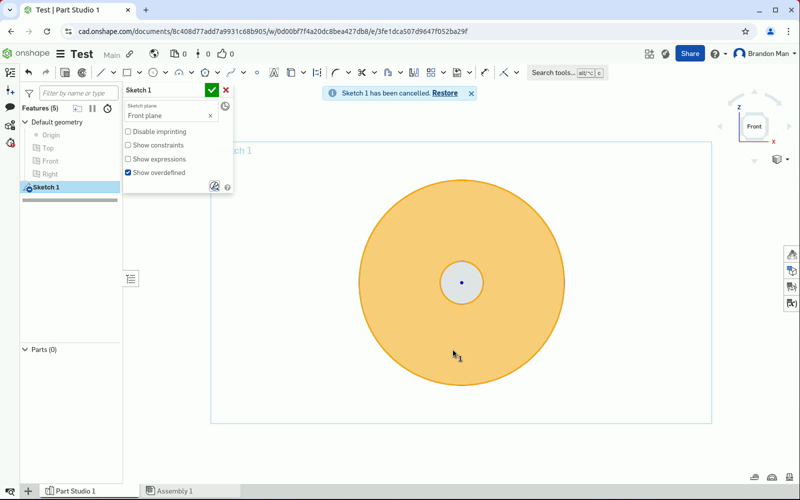
mouse_move(73, 352)
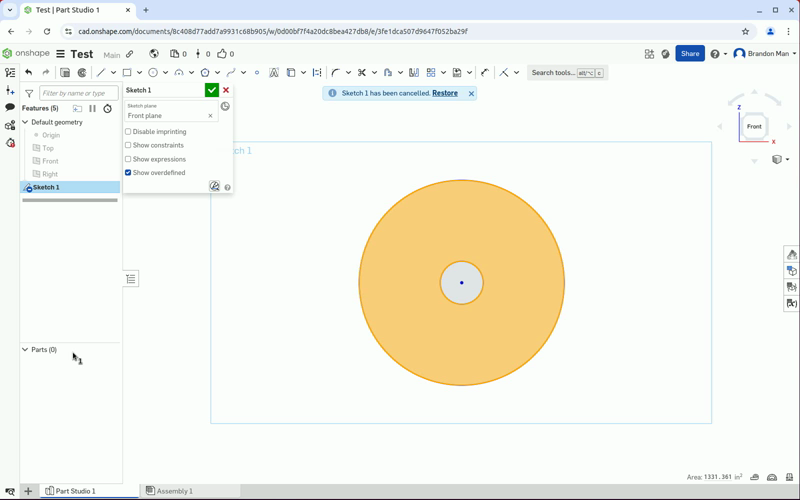
key(shift+y)
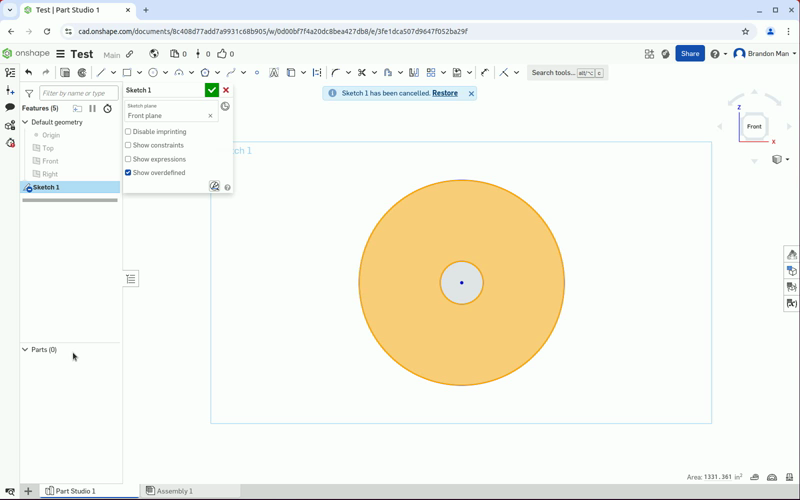
key(shift+e)
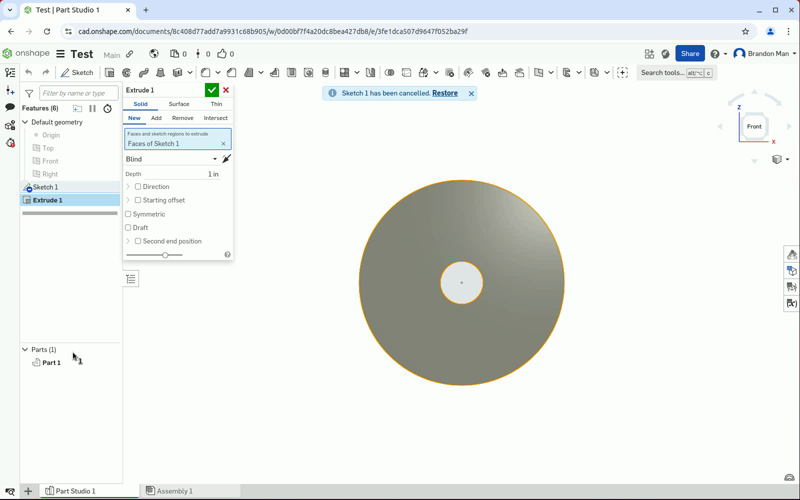
mouse_move(143, 106)
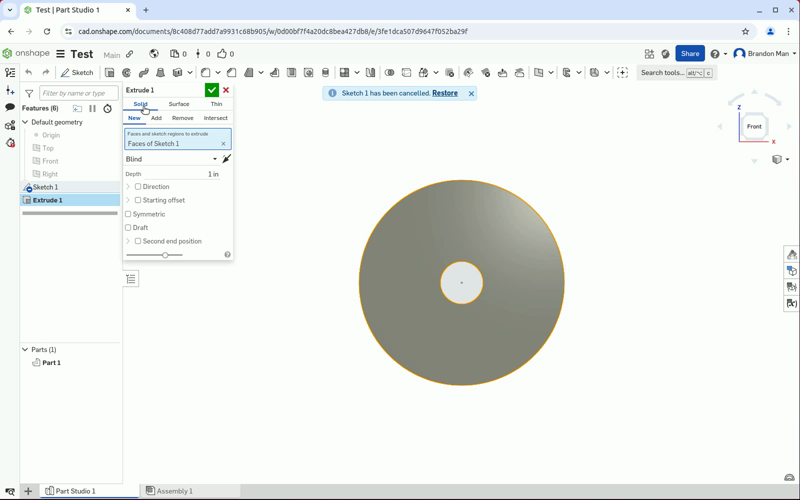
click(143, 106)
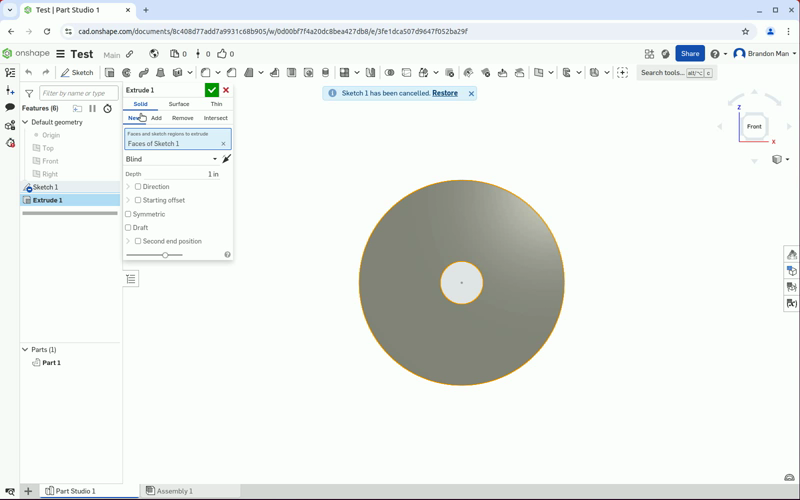
mouse_move(137, 120)
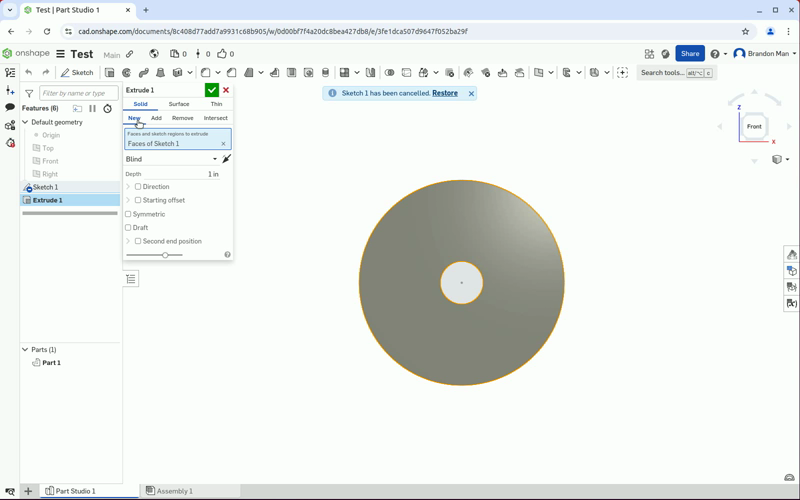
click(137, 120)
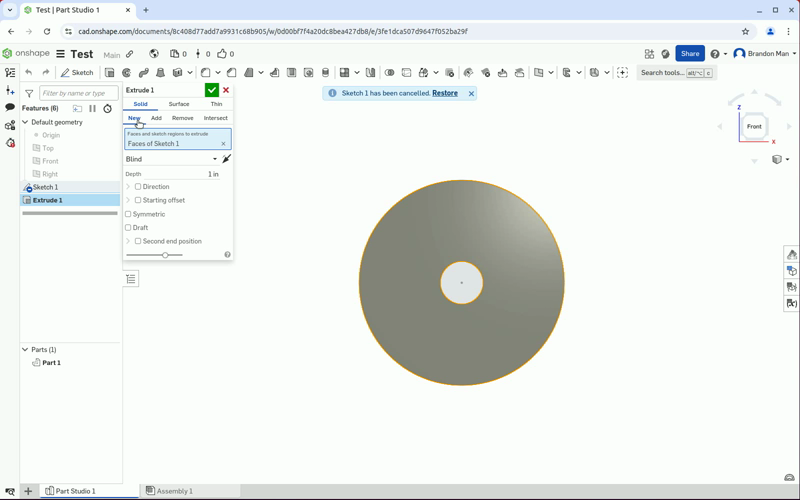
key(tab, 4)
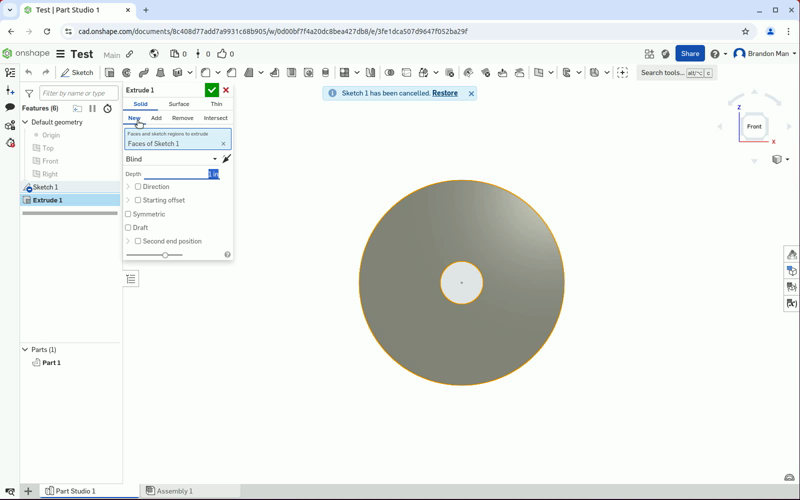
text(11.554)
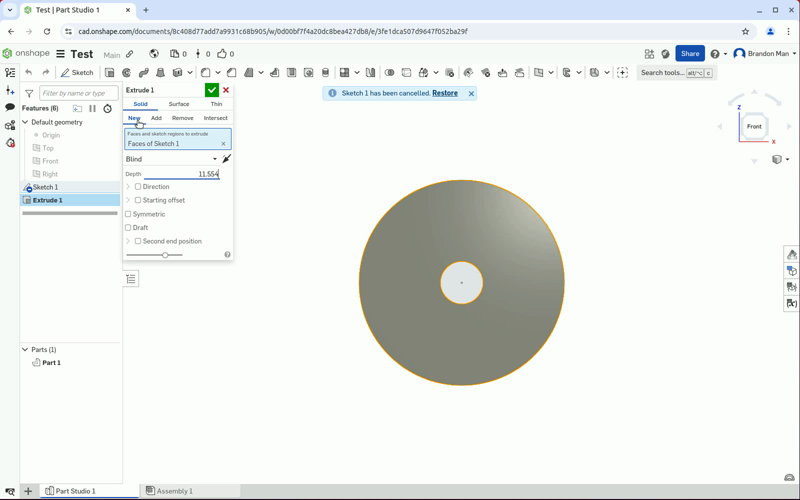
key(enter)
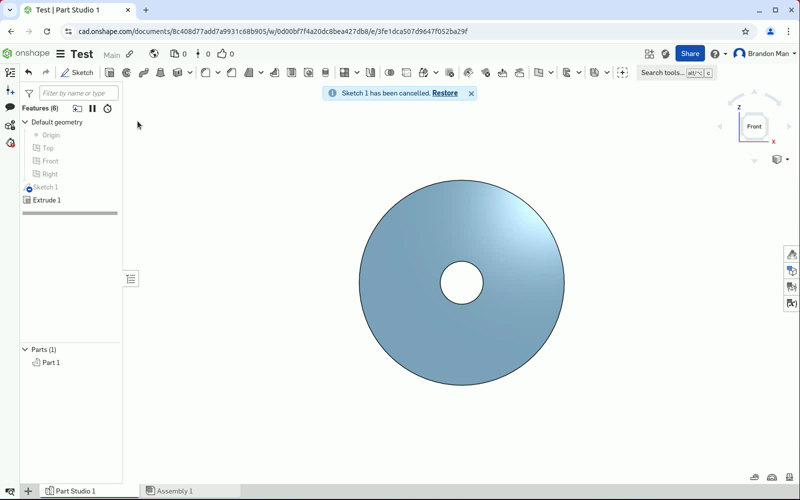
key(shift+h)
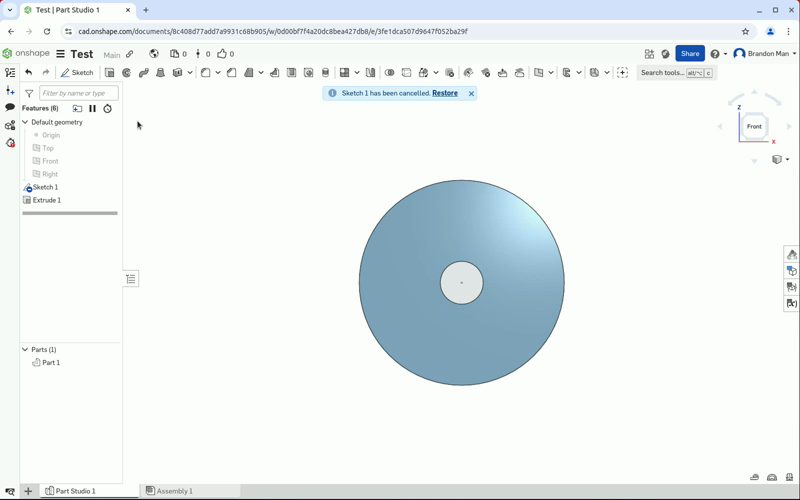
key(shift+h)
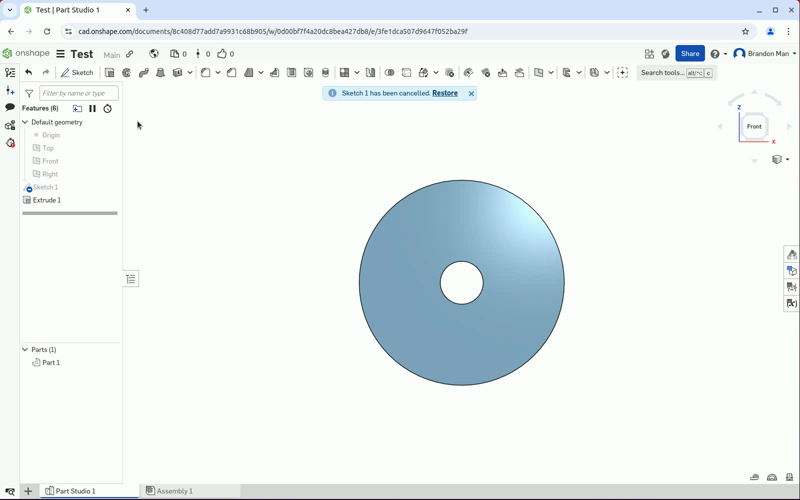
mouse_move(73, 189)
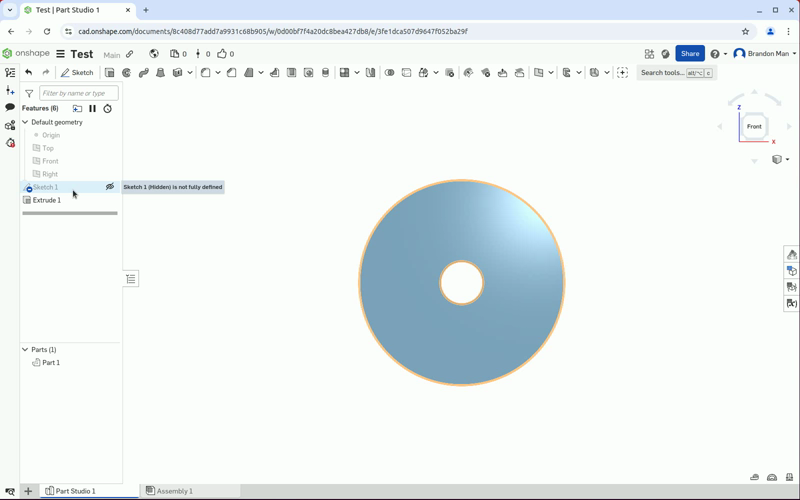
click(73, 189)
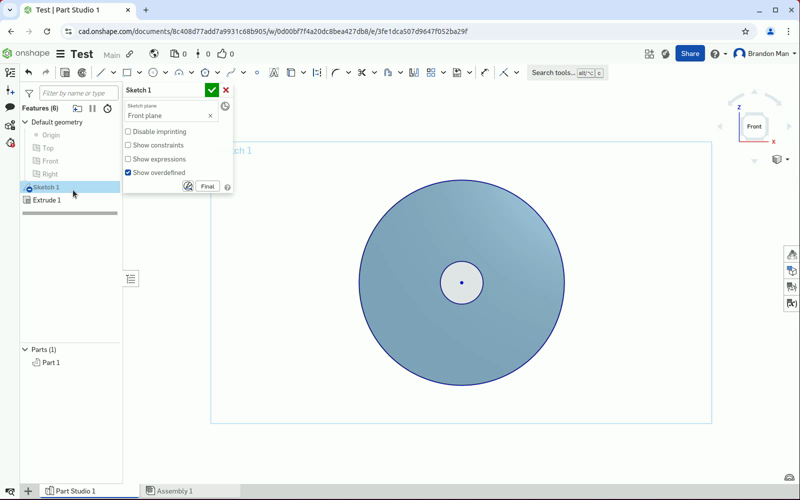
mouse_move(229, 92)
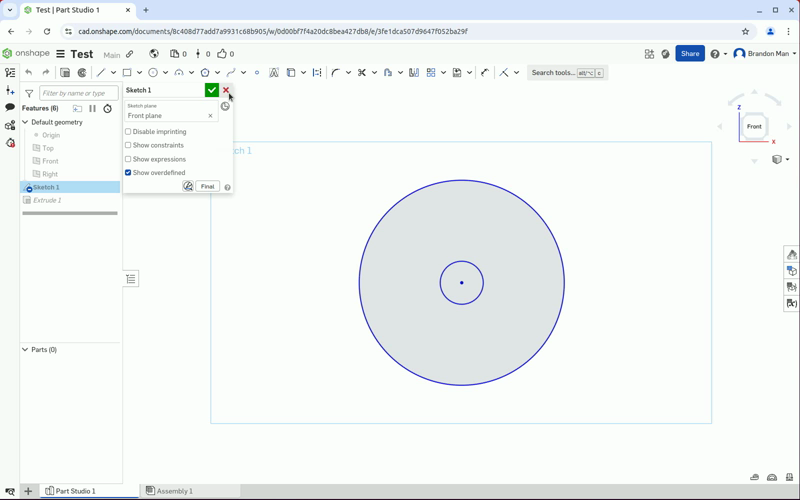
click(229, 92)
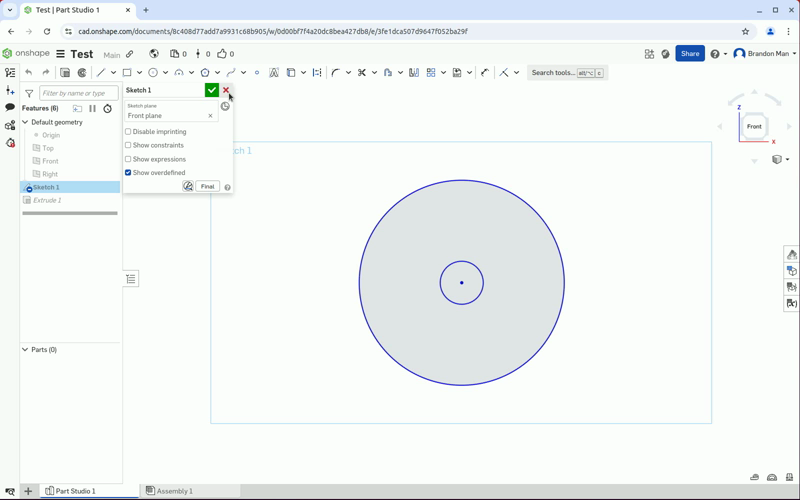
key(shift+s)
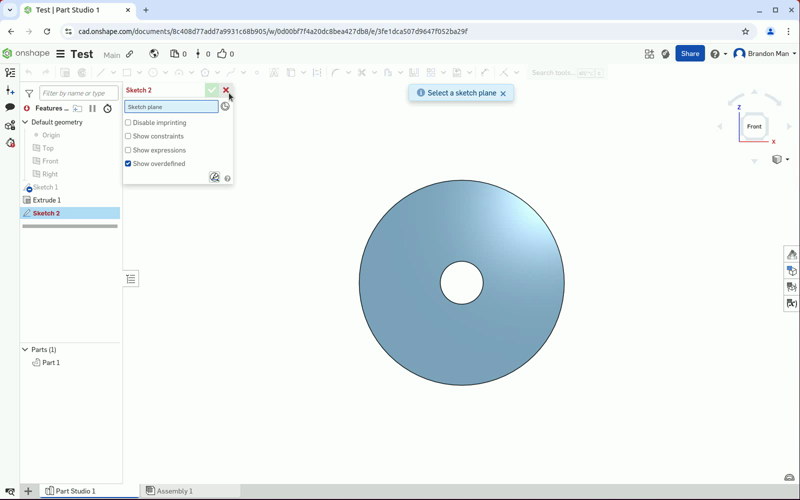
mouse_move(73, 163)
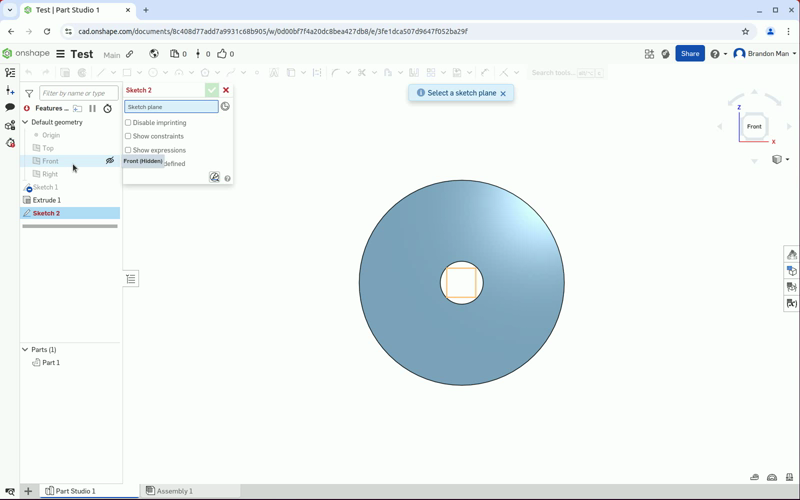
click(73, 163)
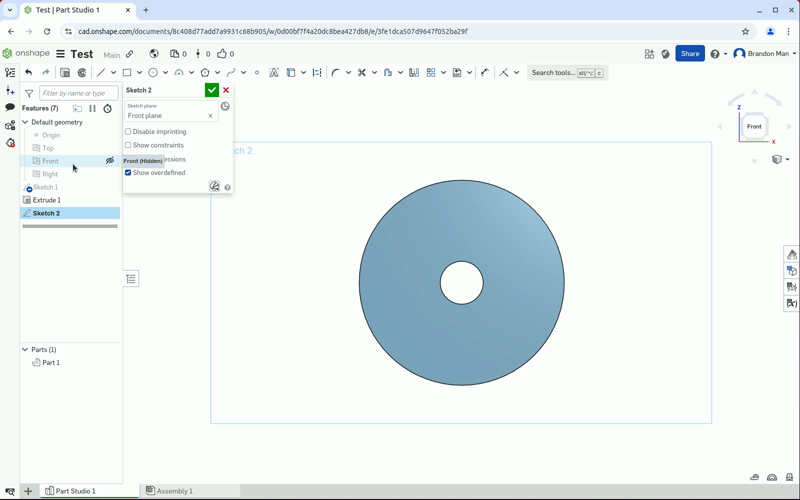
mouse_move(73, 352)
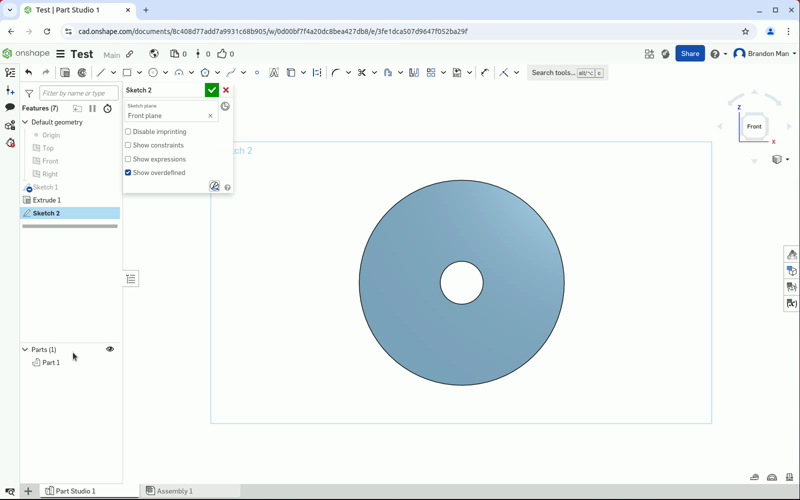
key(y)
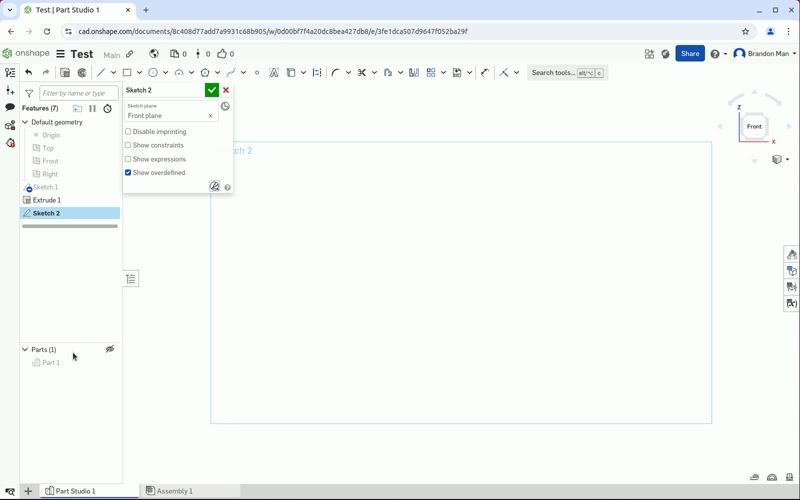
key(c)
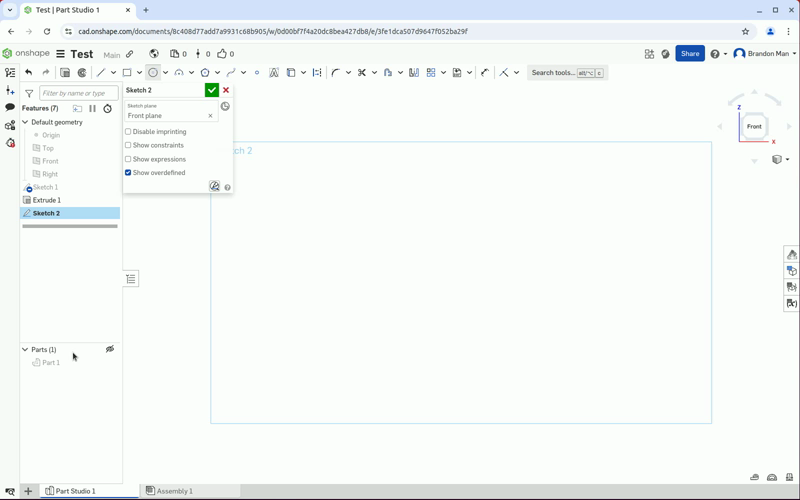
key_down(shift)
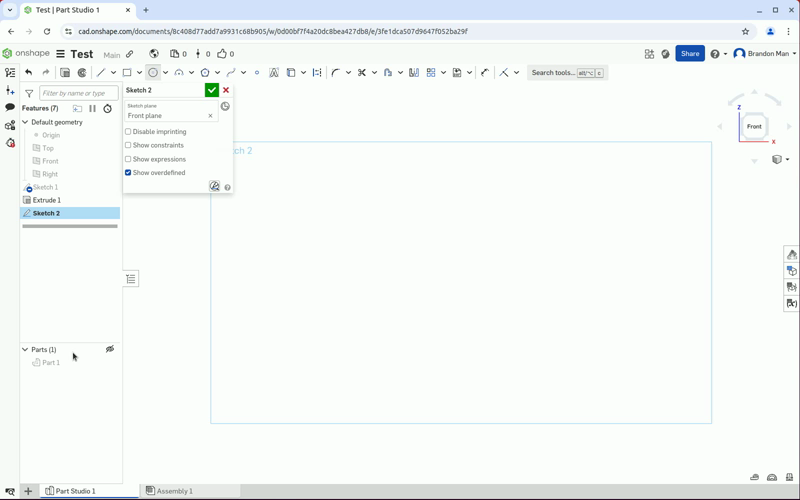
mouse_move(461, 282)
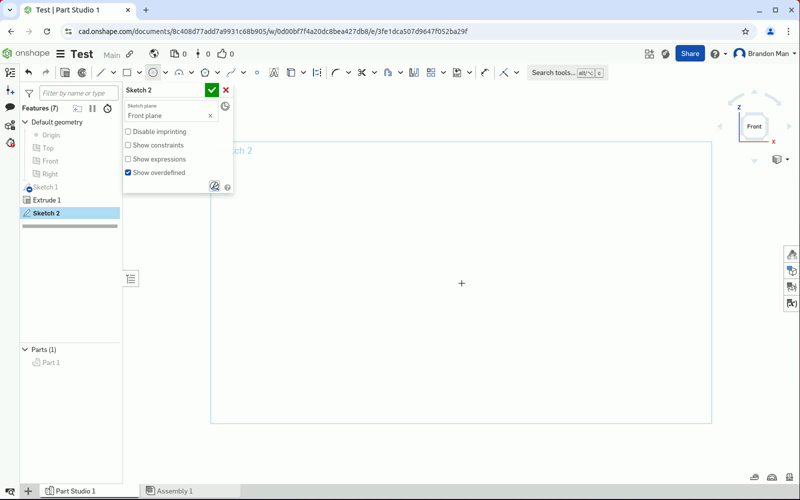
click(461, 282)
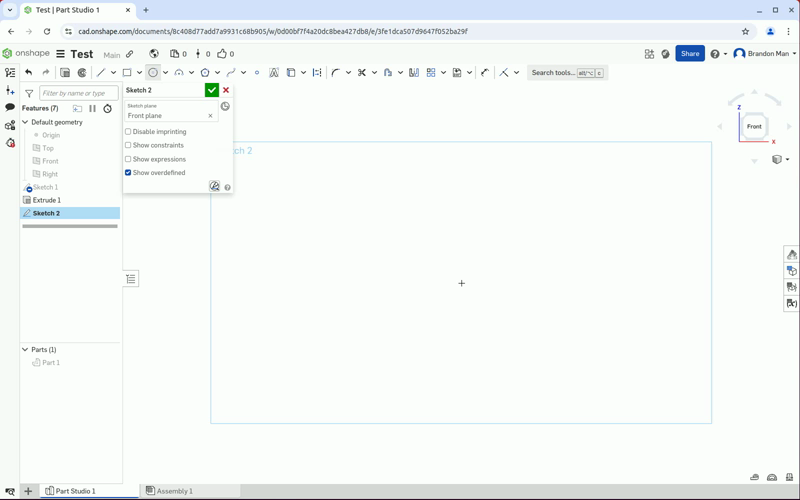
key_up(shift)
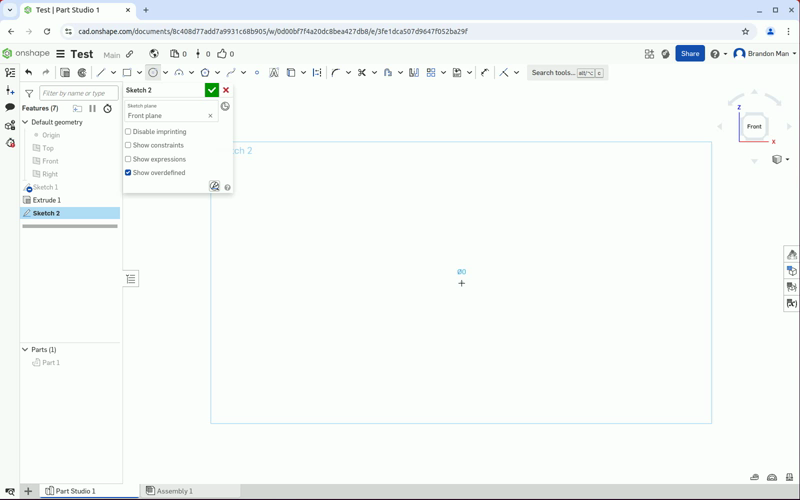
mouse_move(482, 282)
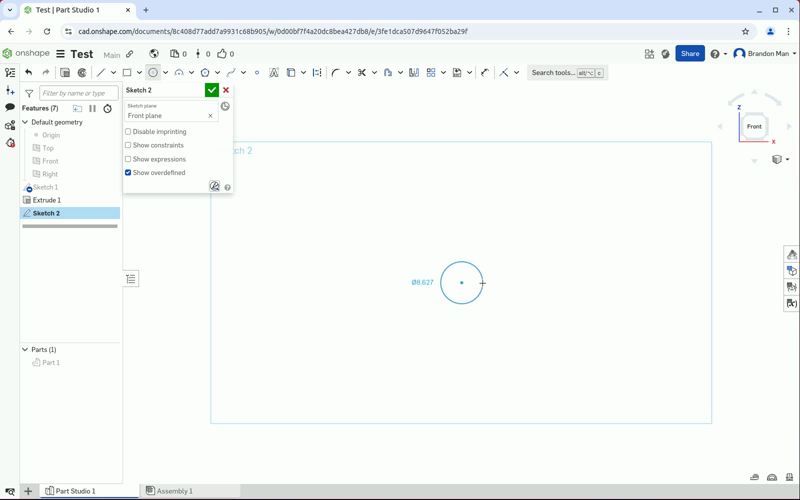
click(482, 282)
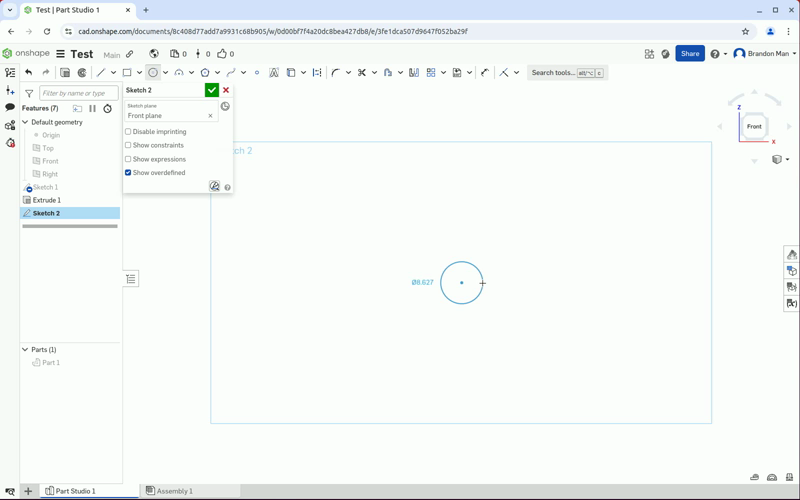
key(esc)
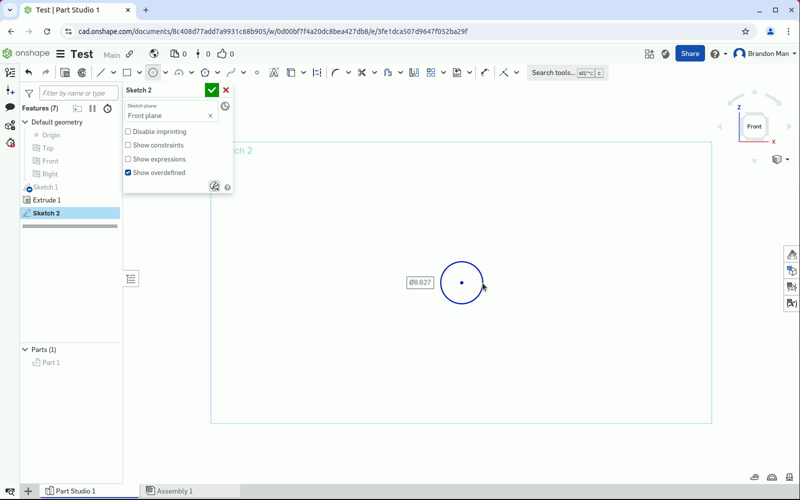
key(c)
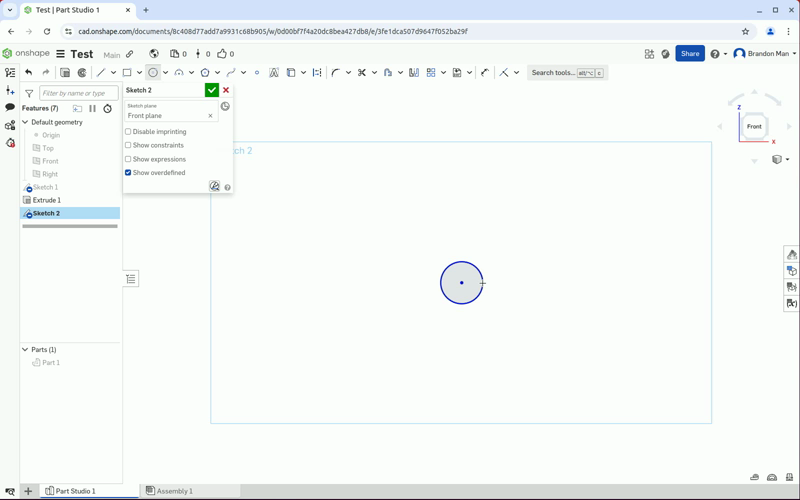
key_down(shift)
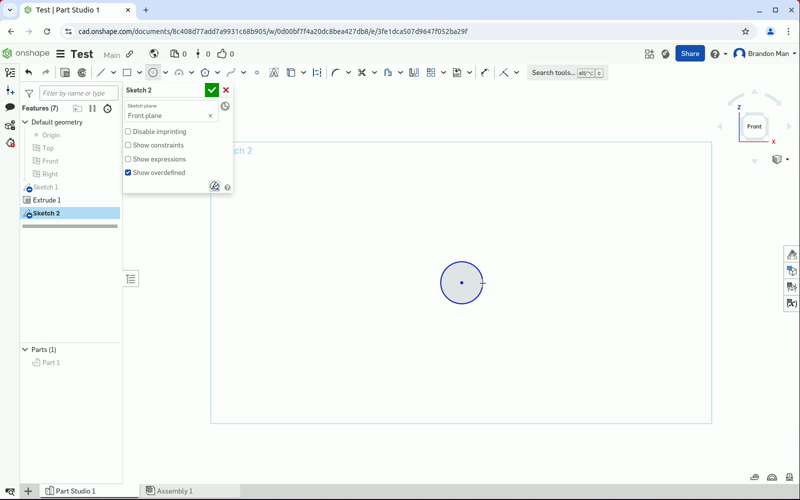
mouse_move(461, 282)
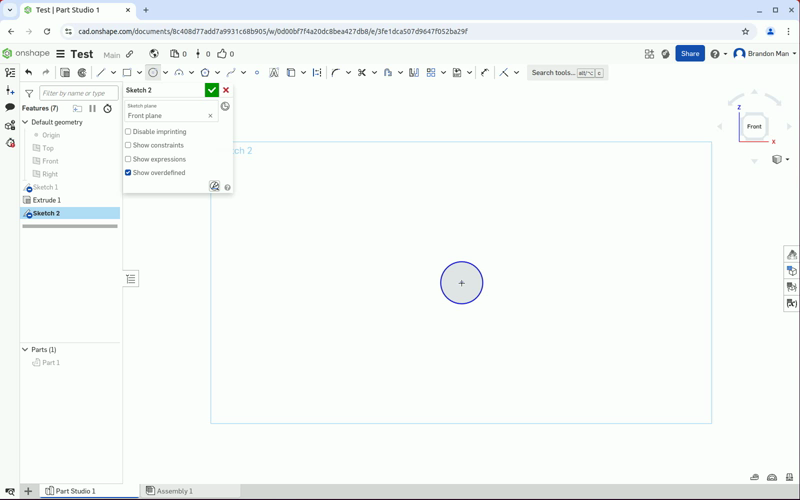
click(461, 282)
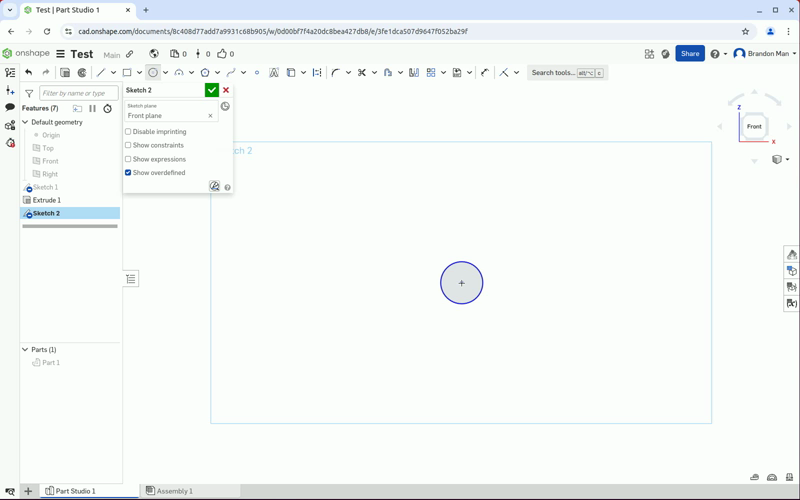
key_up(shift)
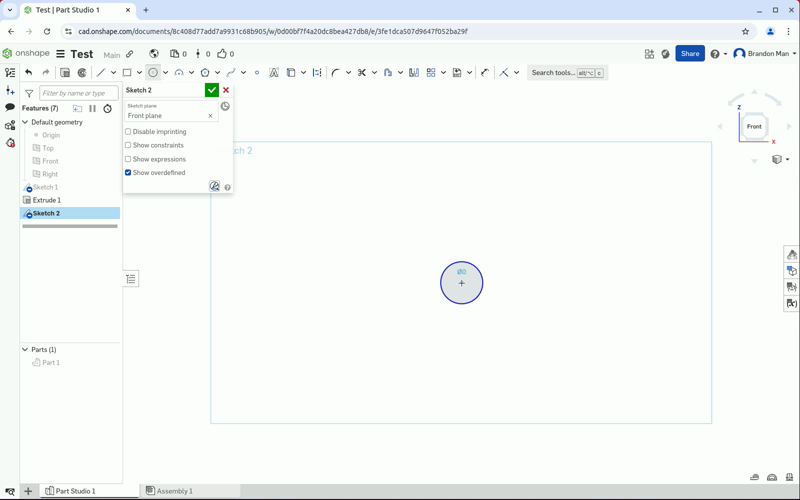
mouse_move(477, 282)
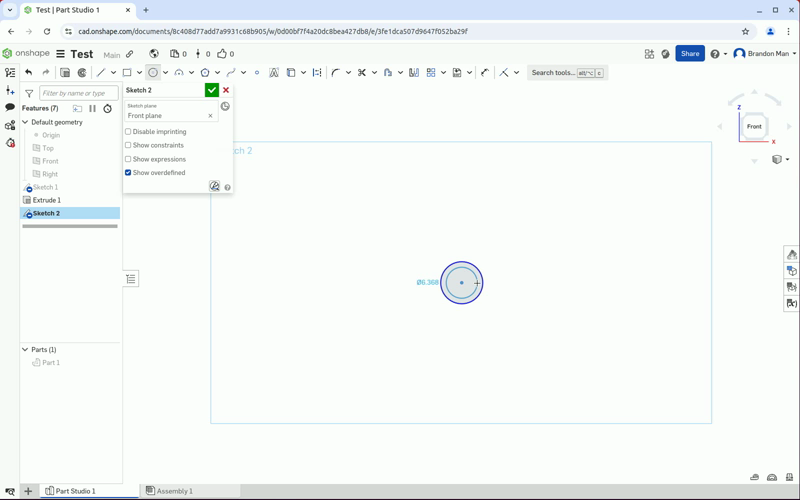
click(477, 282)
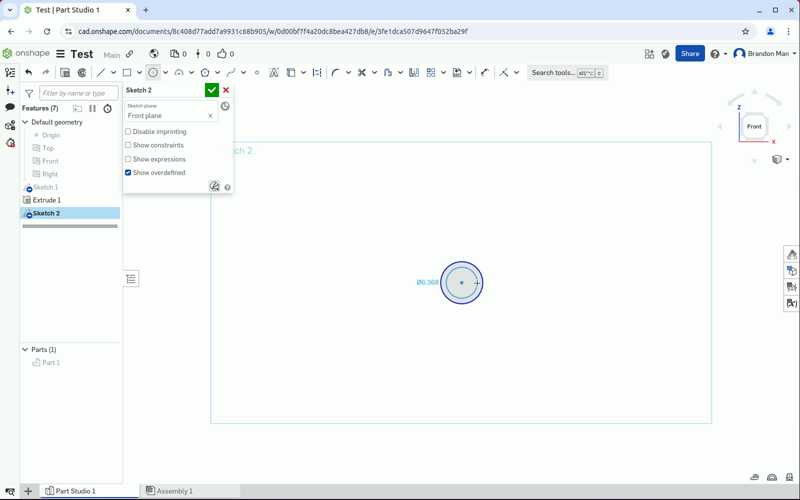
key(esc)
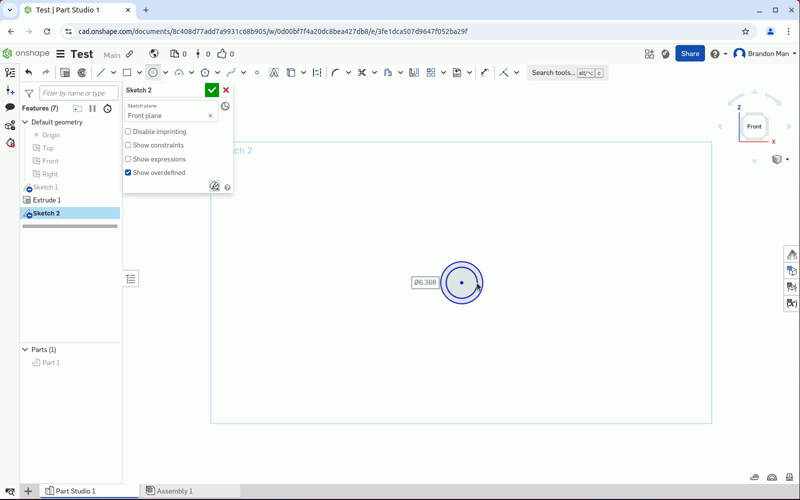
mouse_move(443, 289)
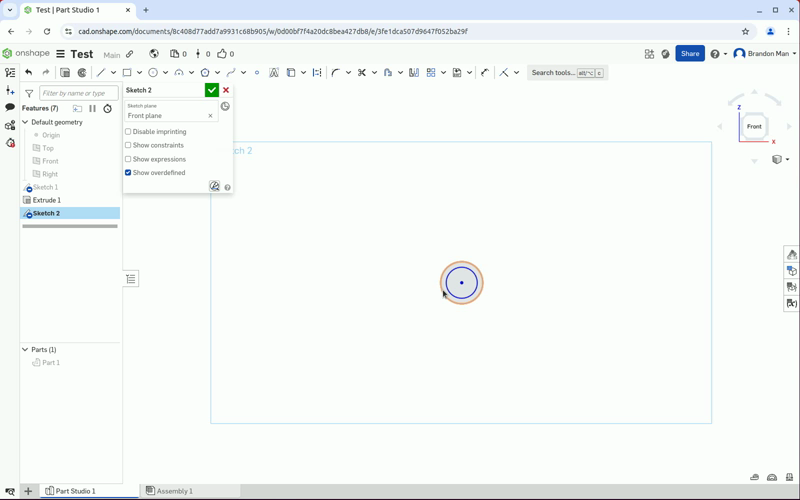
scroll(6)
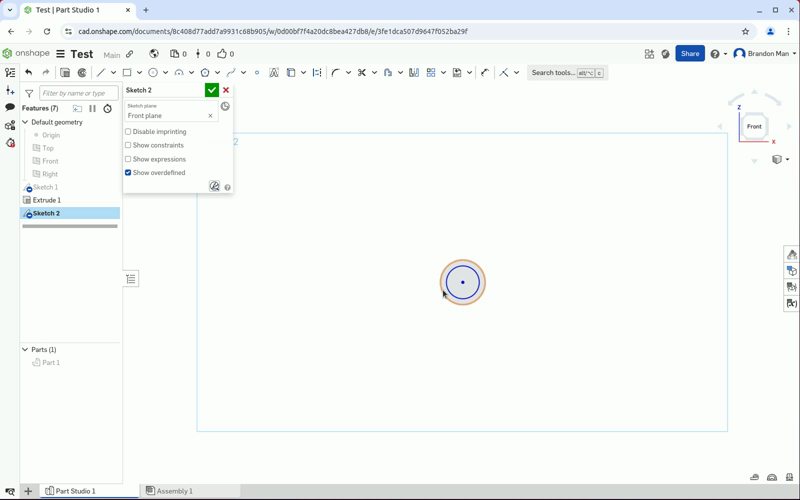
scroll(6)
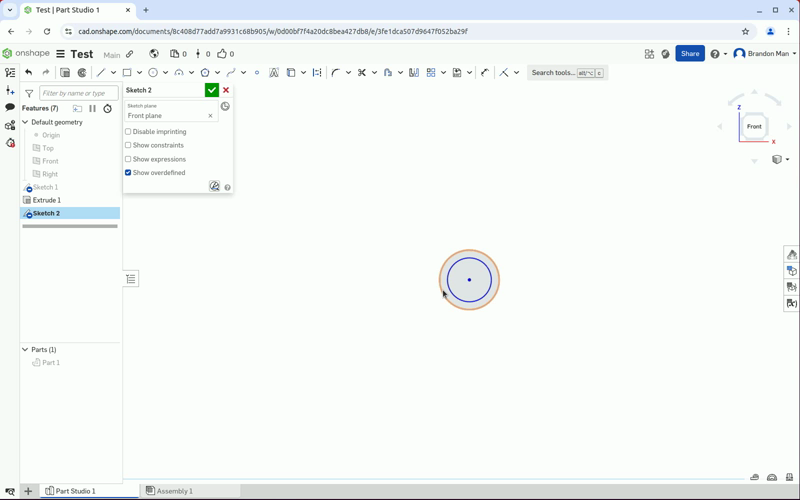
scroll(6)
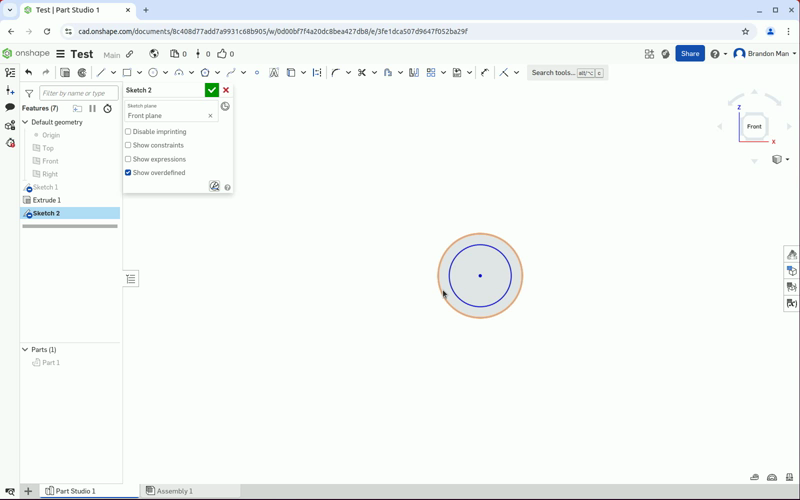
scroll(6)
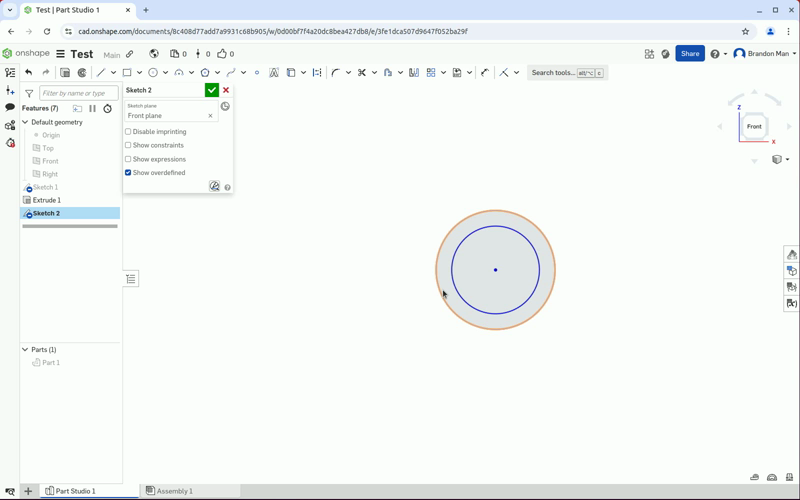
scroll(6)
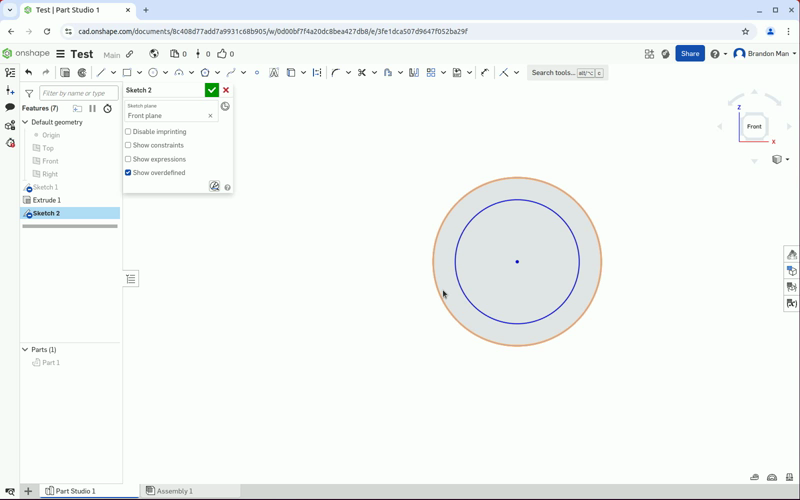
scroll(6)
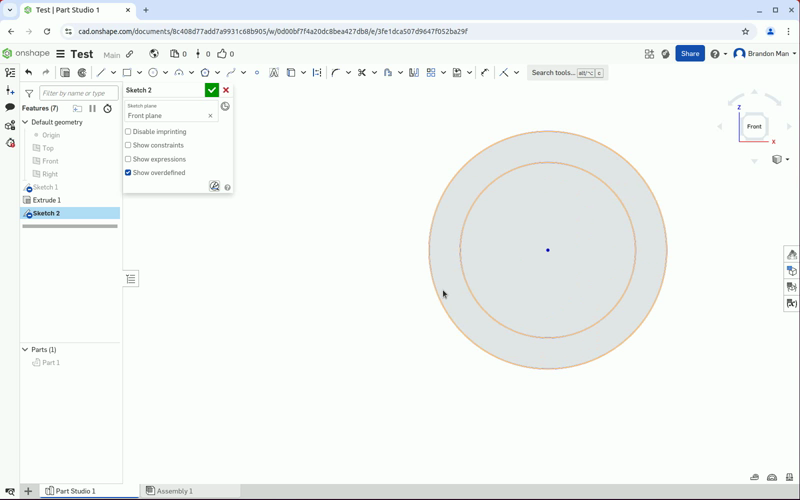
scroll(6)
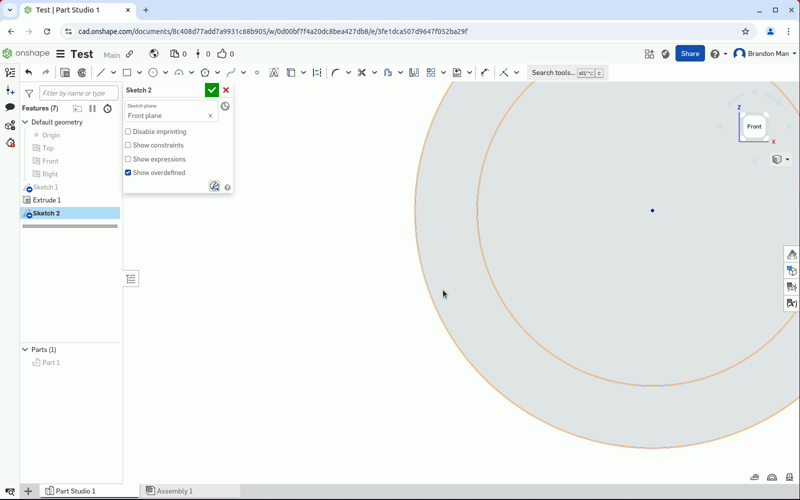
click(443, 289)
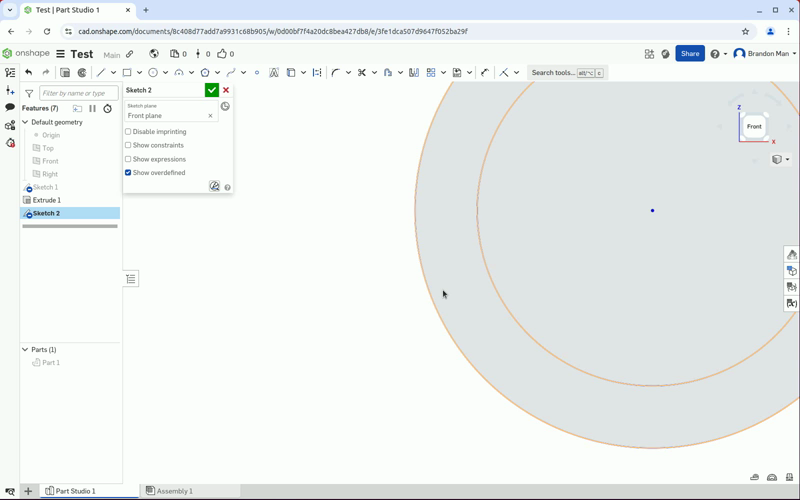
scroll(-6)
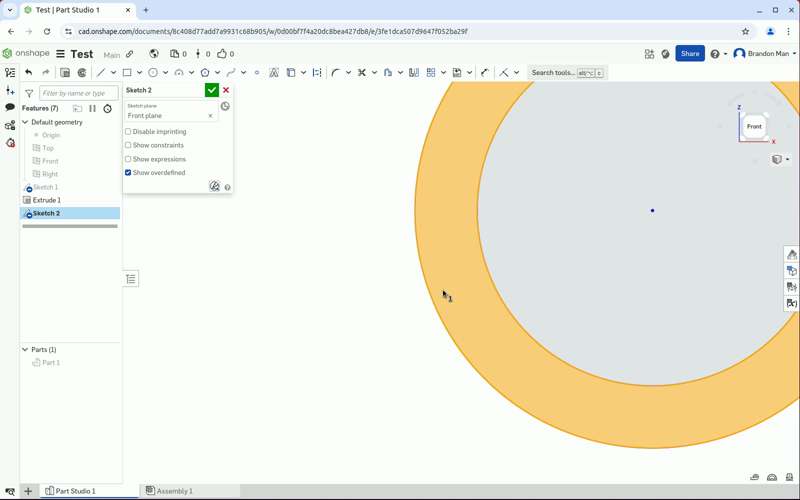
scroll(-6)
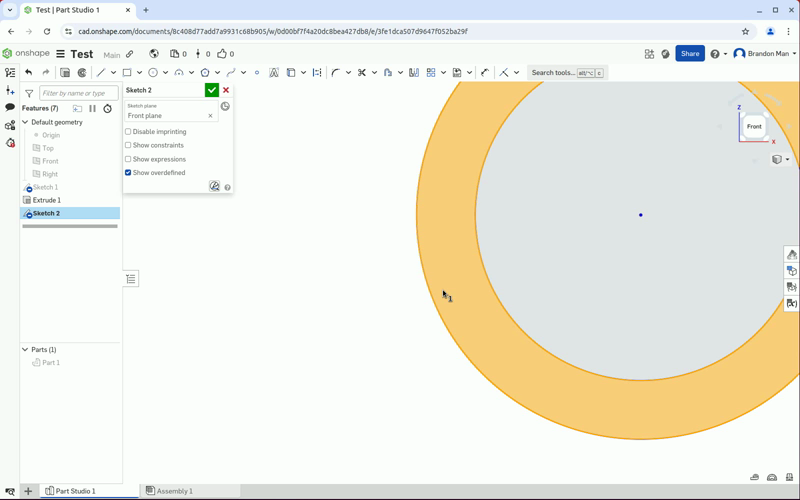
scroll(-6)
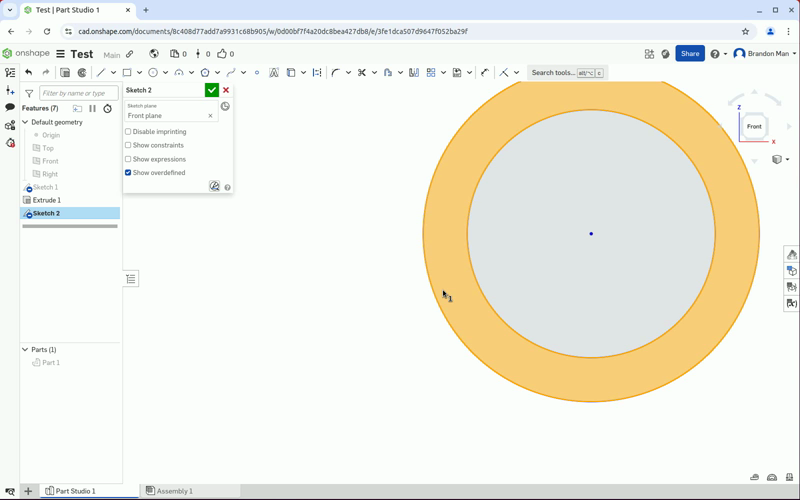
scroll(-6)
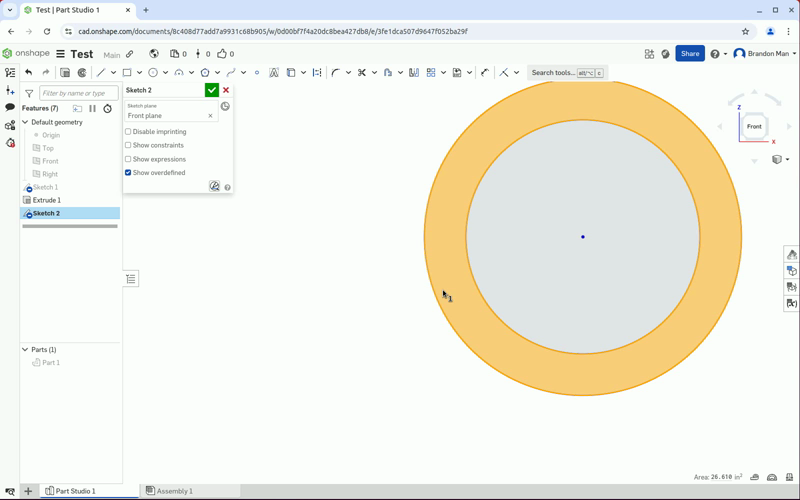
scroll(-6)
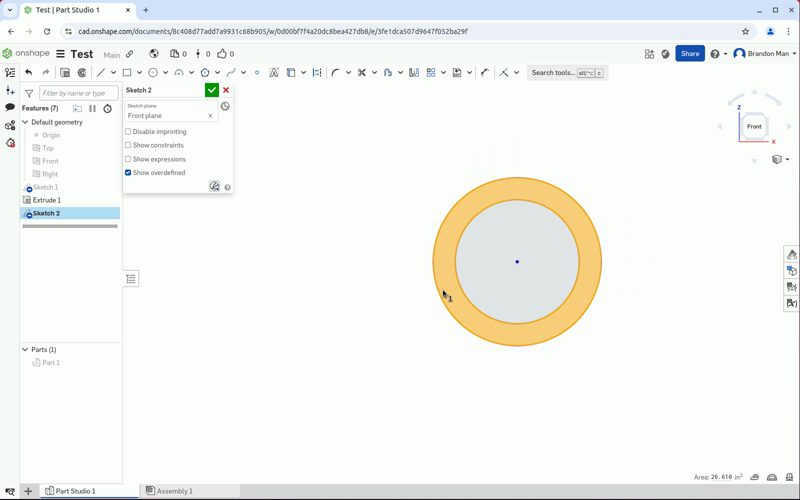
scroll(-6)
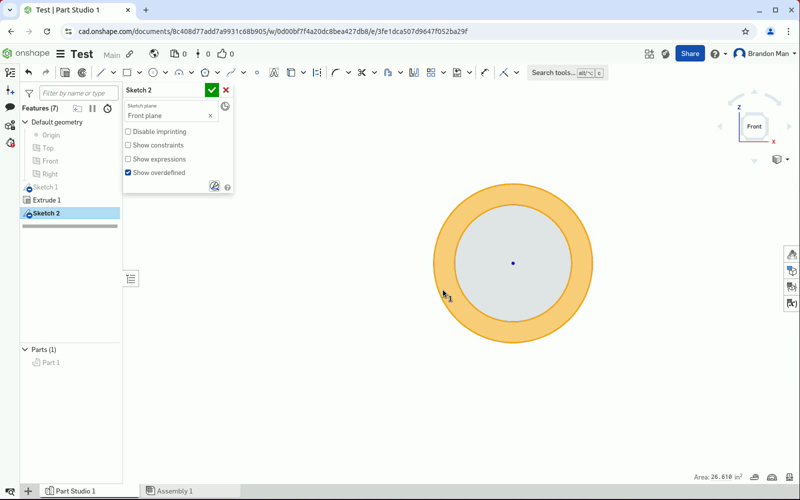
scroll(-6)
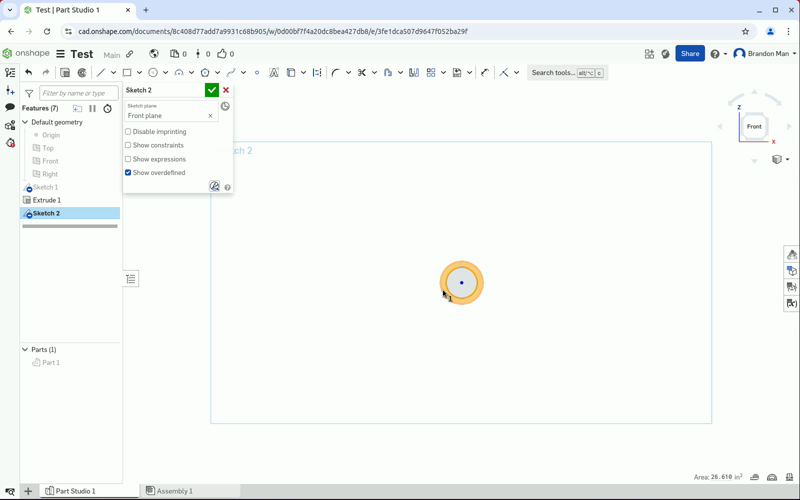
mouse_move(73, 352)
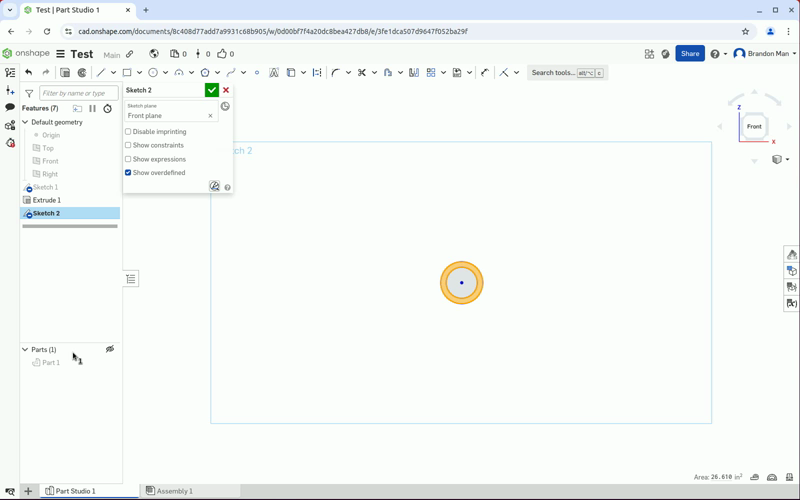
key(shift+y)
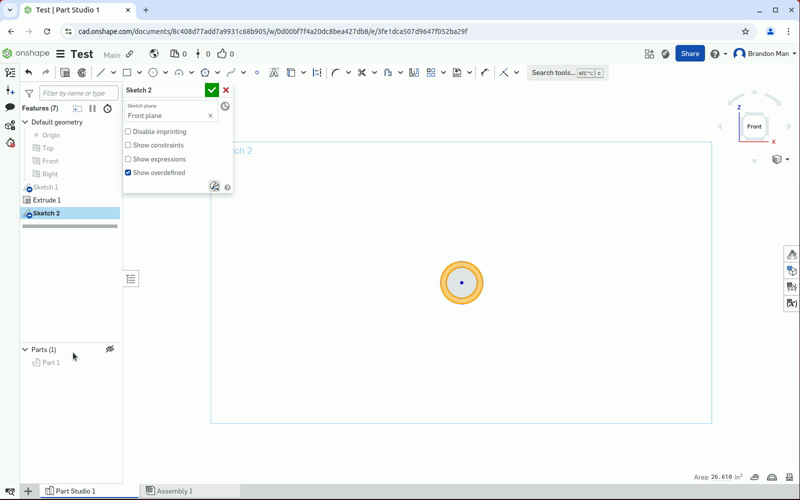
key(shift+e)
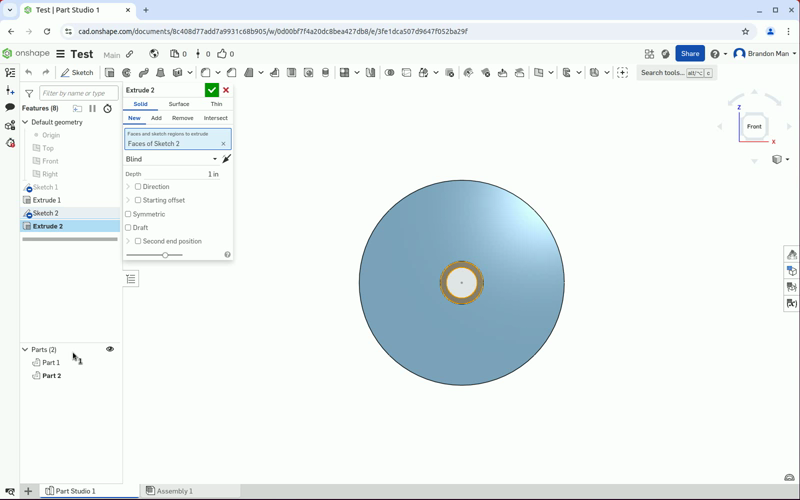
mouse_move(143, 106)
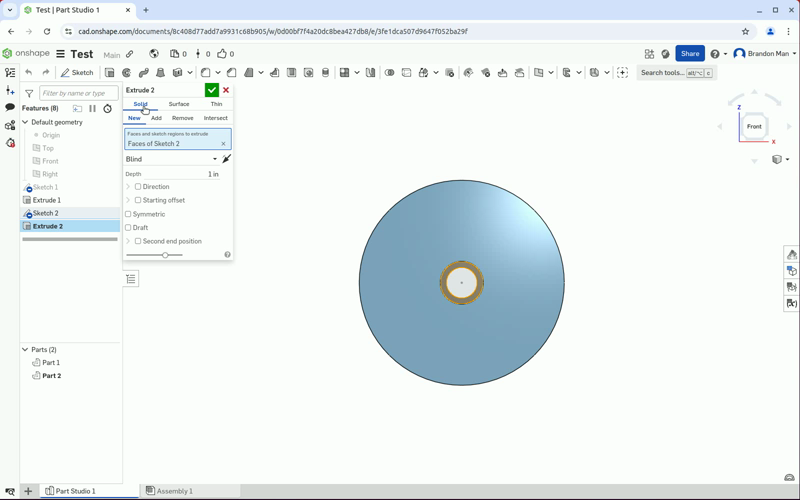
click(143, 106)
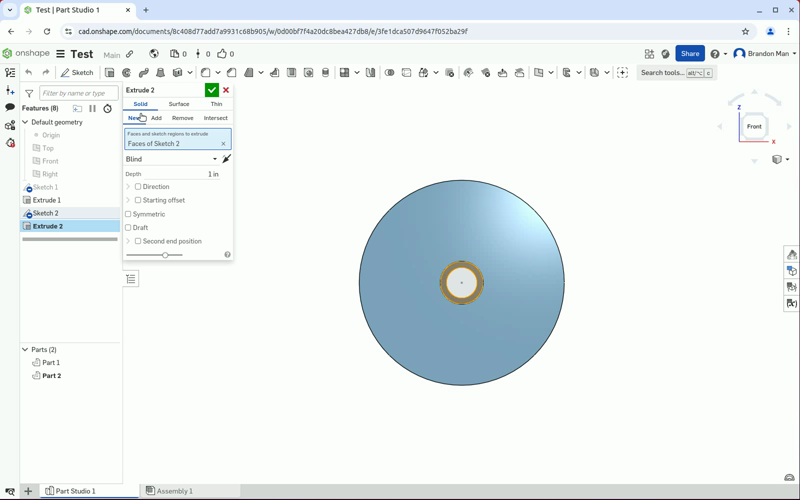
mouse_move(137, 120)
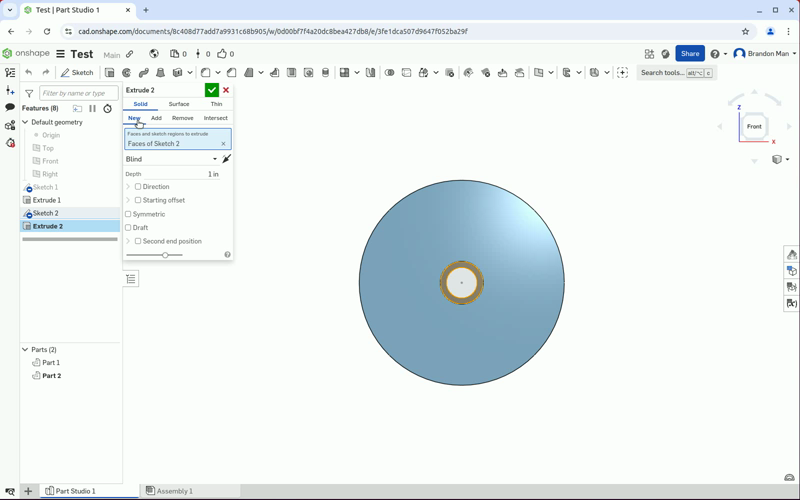
click(137, 120)
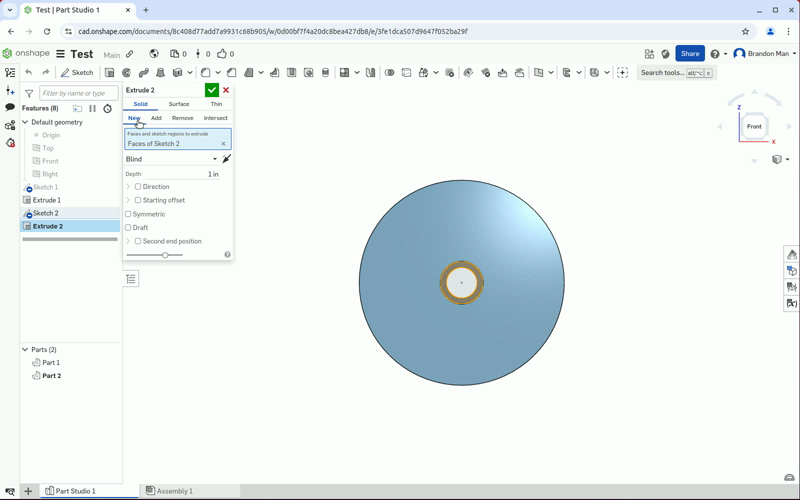
key(tab, 4)
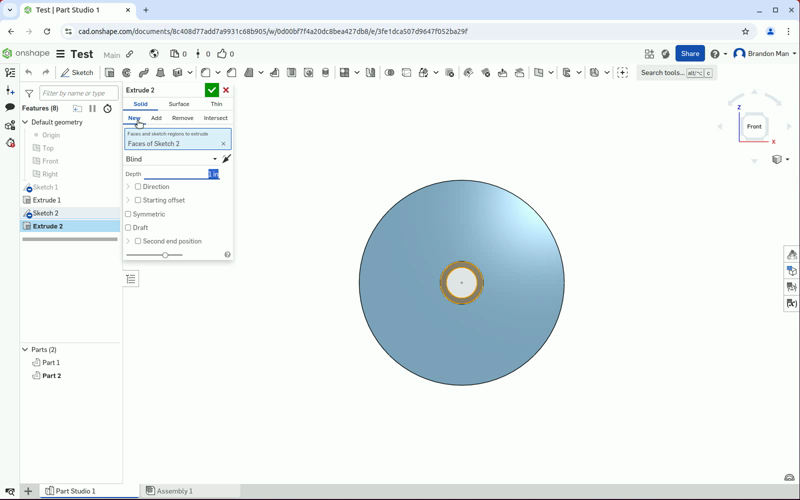
text(13.961)
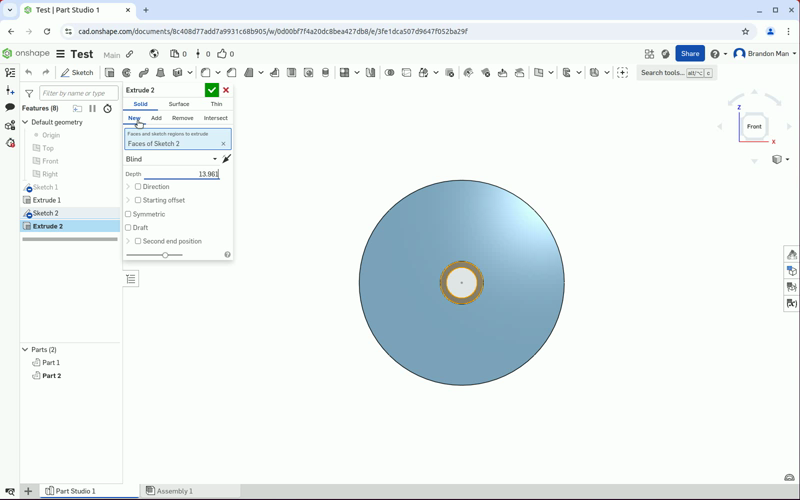
key(enter)
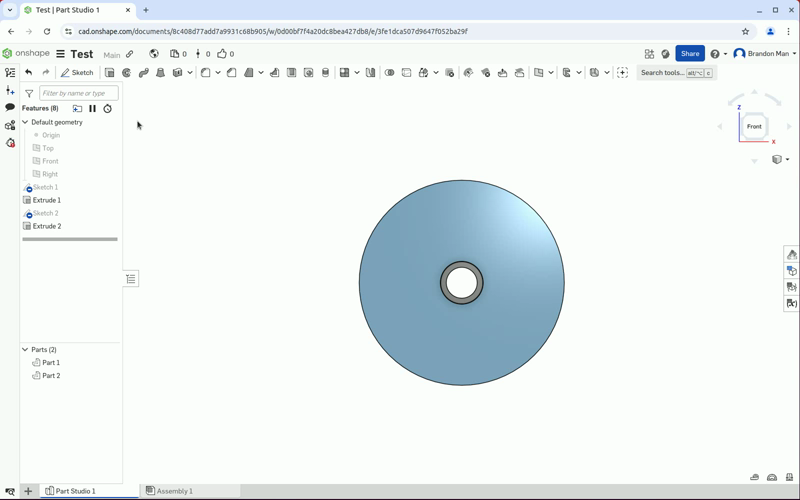
key(shift+h)
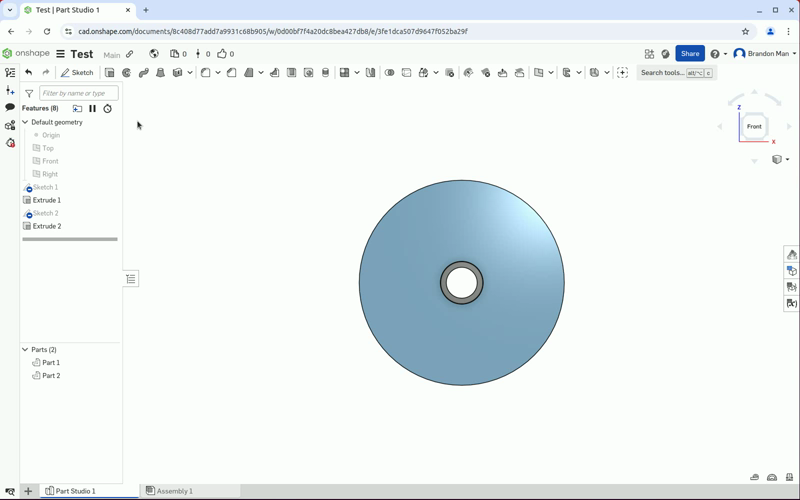
key(shift+h)
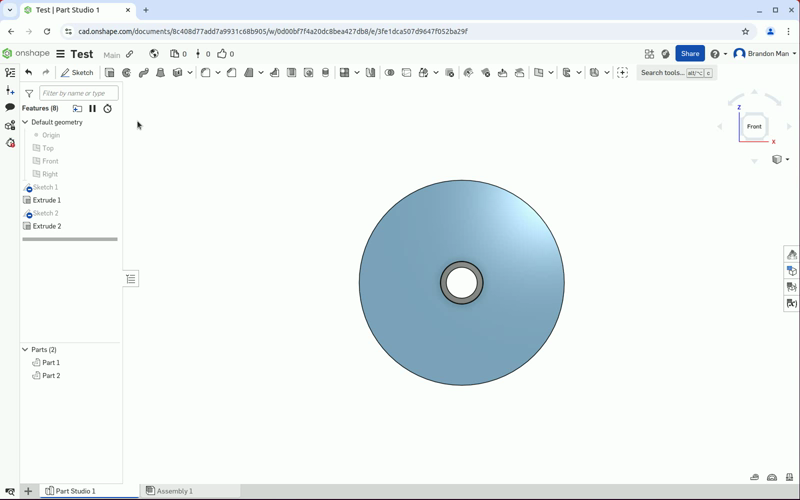
mouse_move(73, 189)
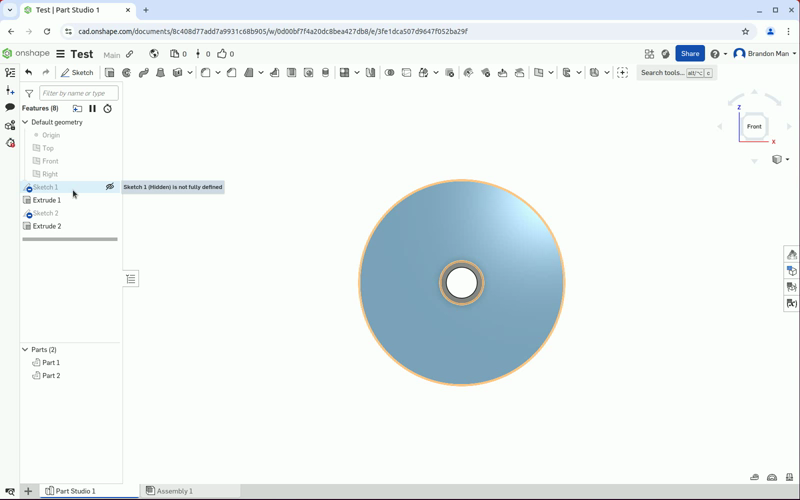
click(73, 189)
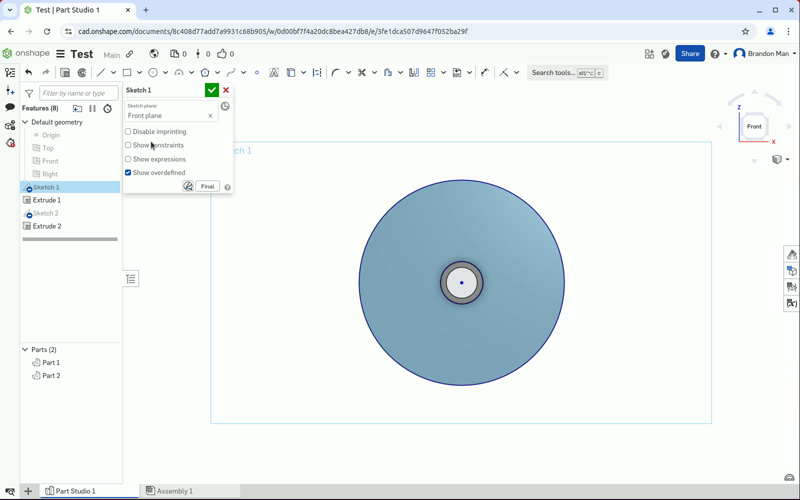
mouse_move(229, 92)
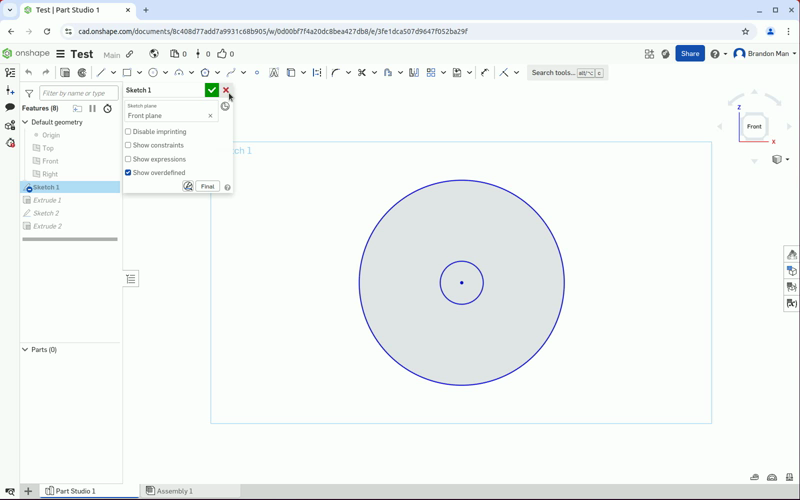
click(229, 92)
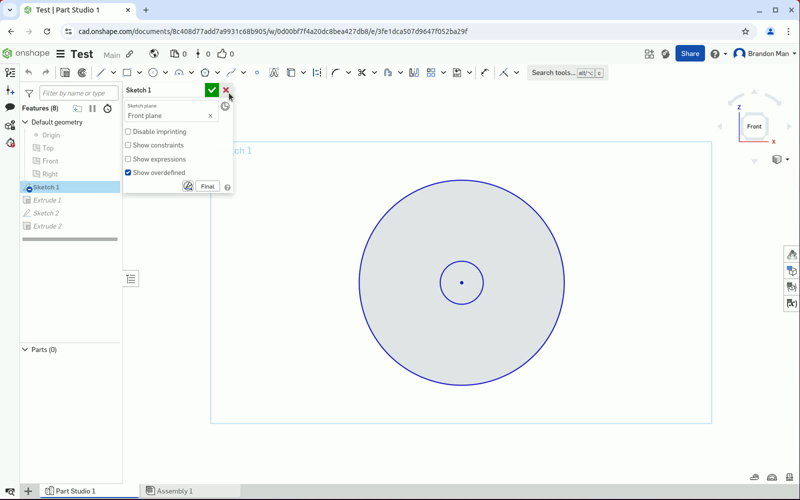
key(shift+s)
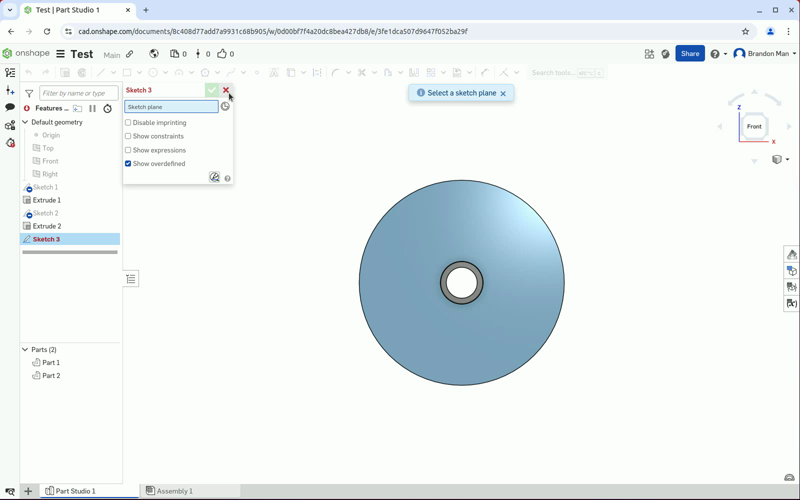
mouse_move(73, 163)
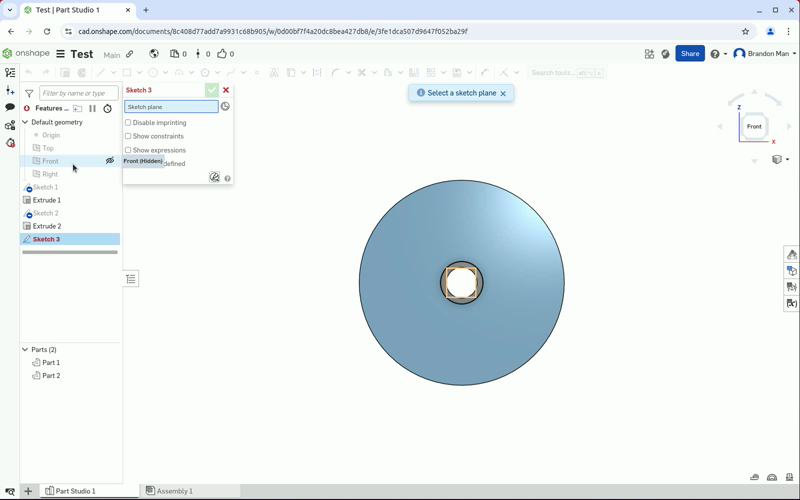
click(73, 163)
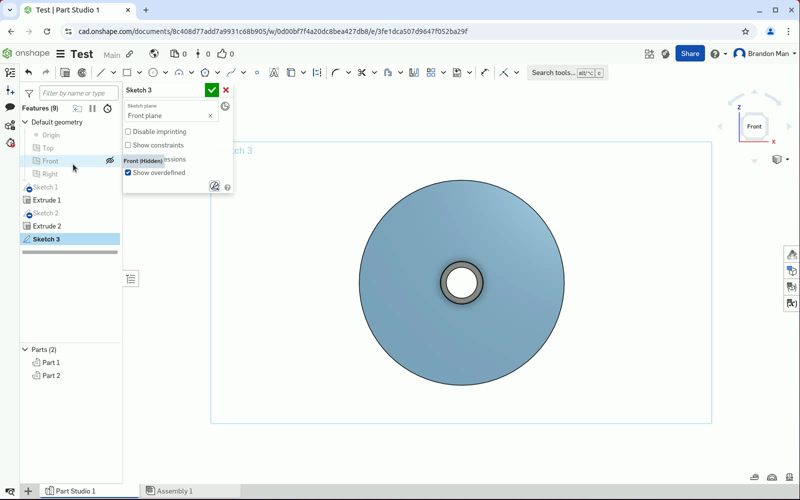
mouse_move(73, 352)
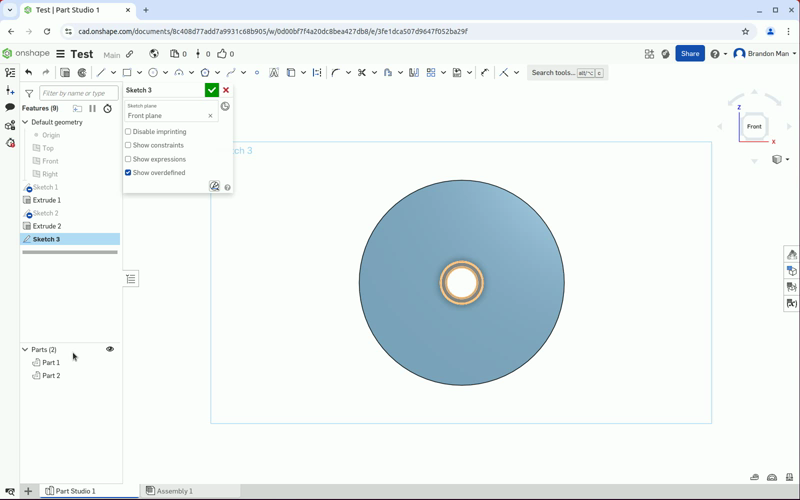
key(y)
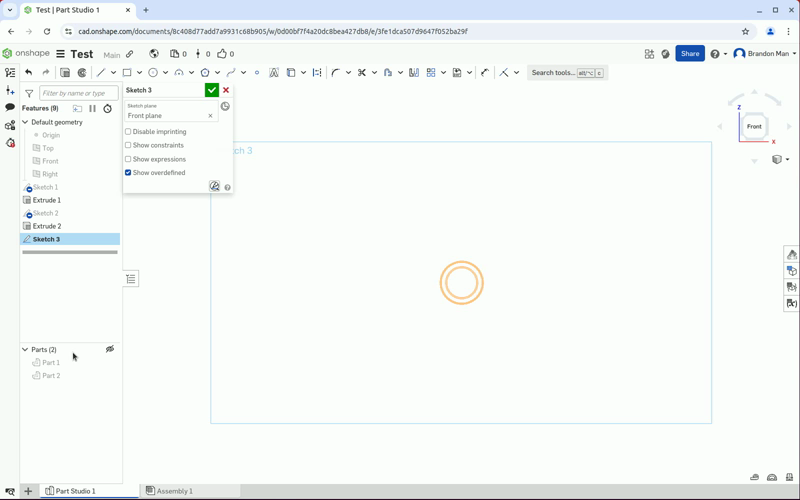
key(c)
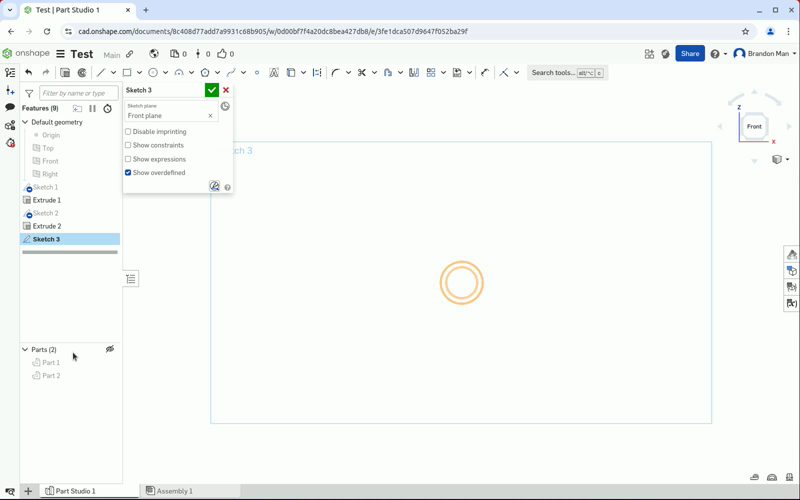
key_down(shift)
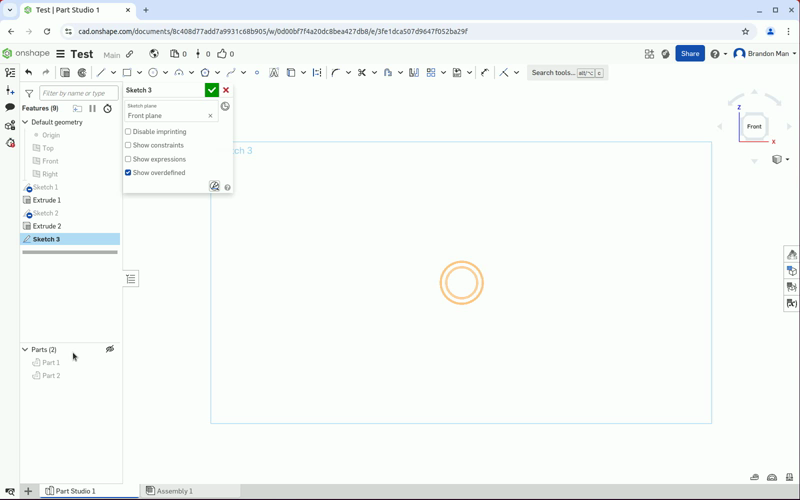
mouse_move(461, 282)
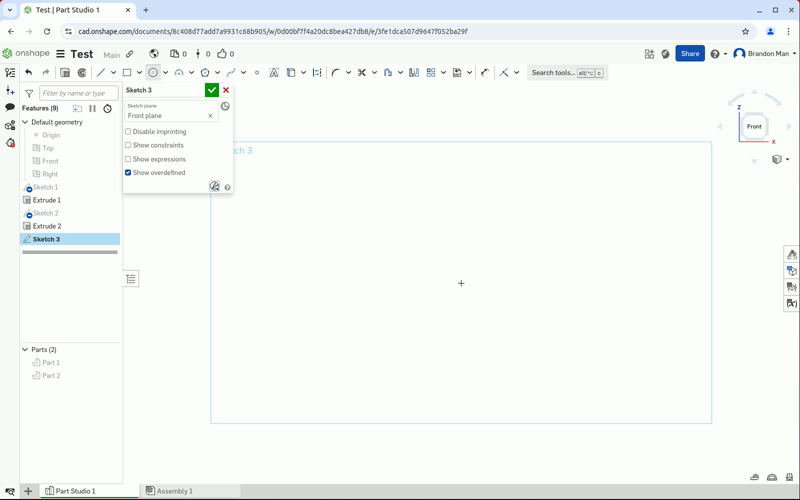
click(461, 282)
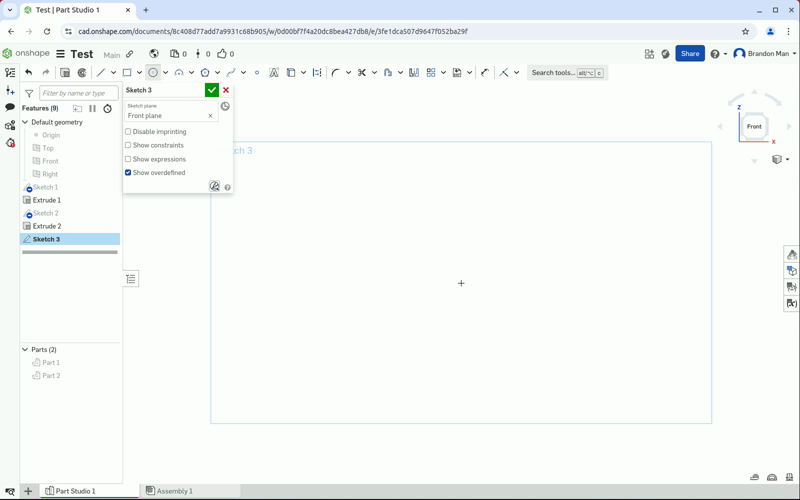
key_up(shift)
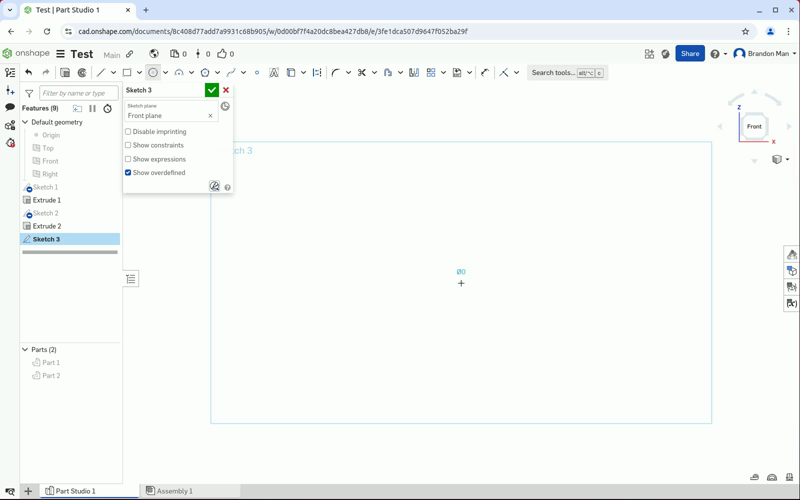
mouse_move(574, 282)
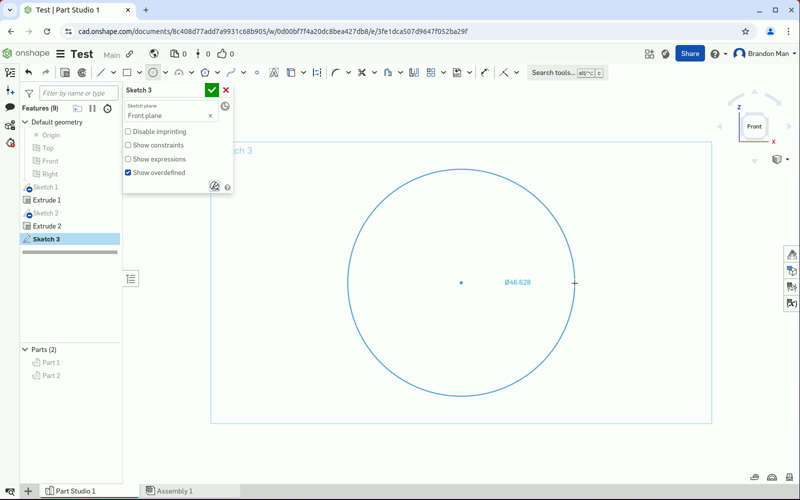
click(574, 282)
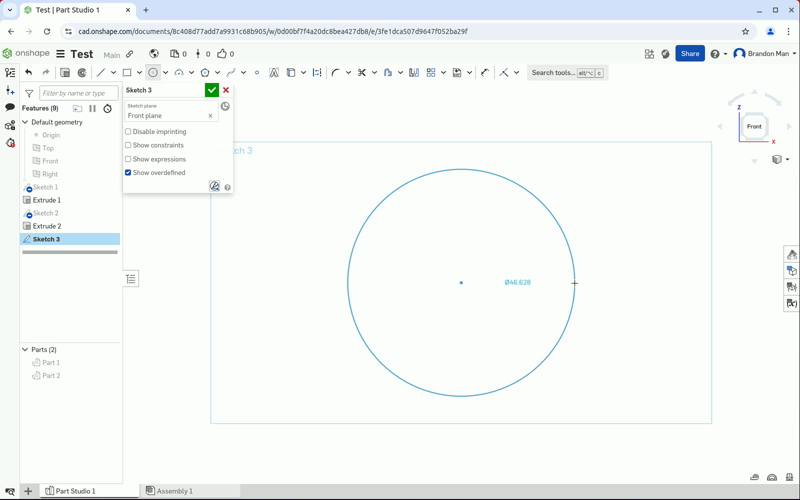
key(esc)
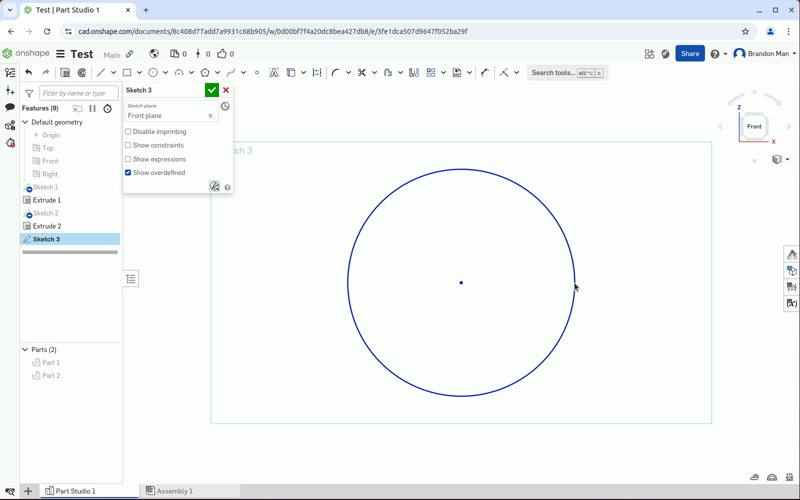
key(c)
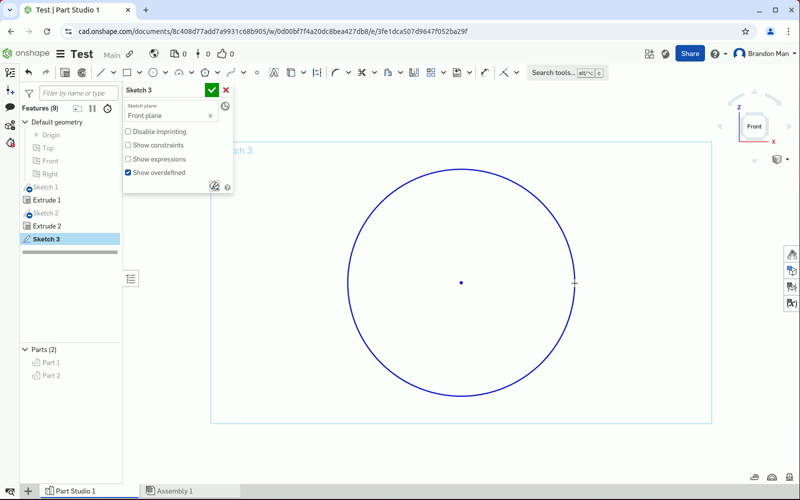
key_down(shift)
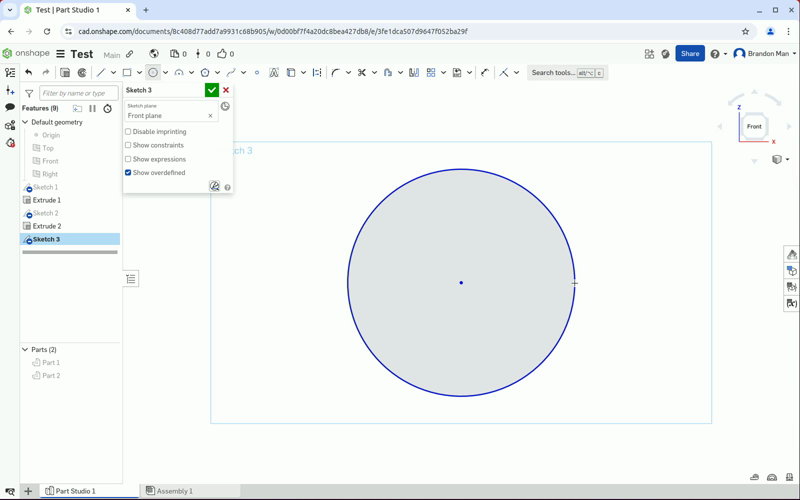
mouse_move(461, 282)
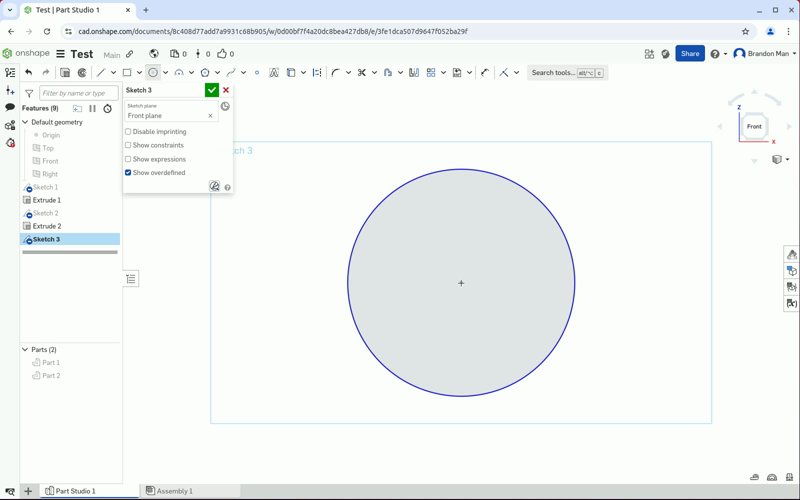
click(461, 282)
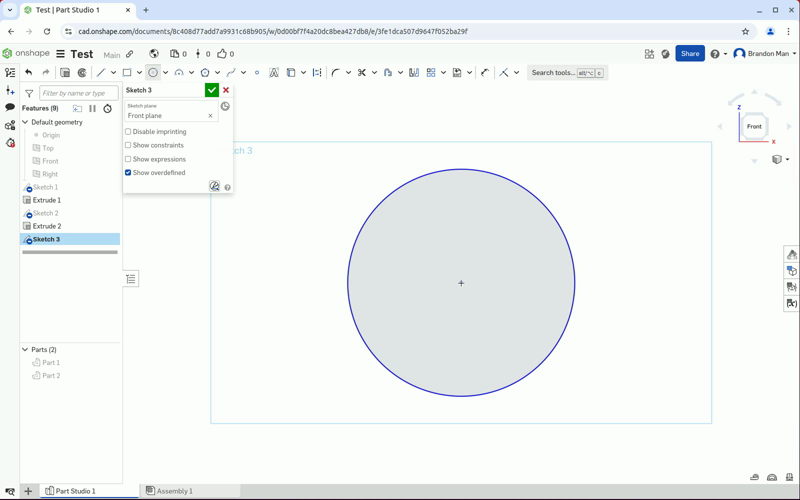
key_up(shift)
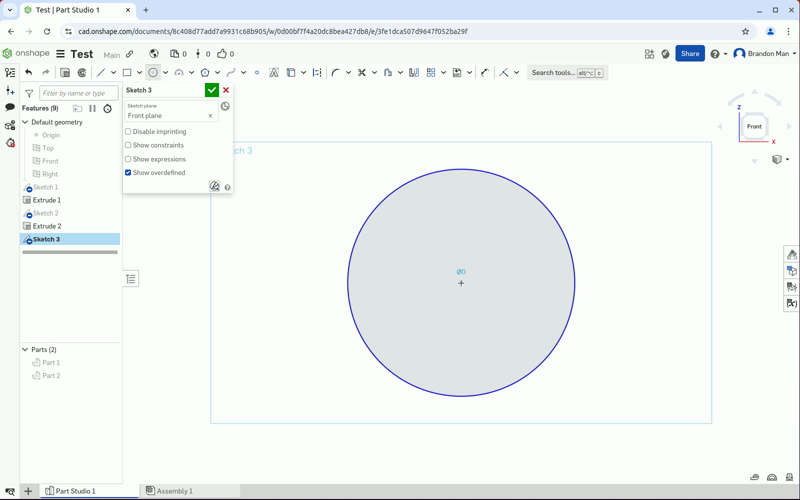
mouse_move(562, 282)
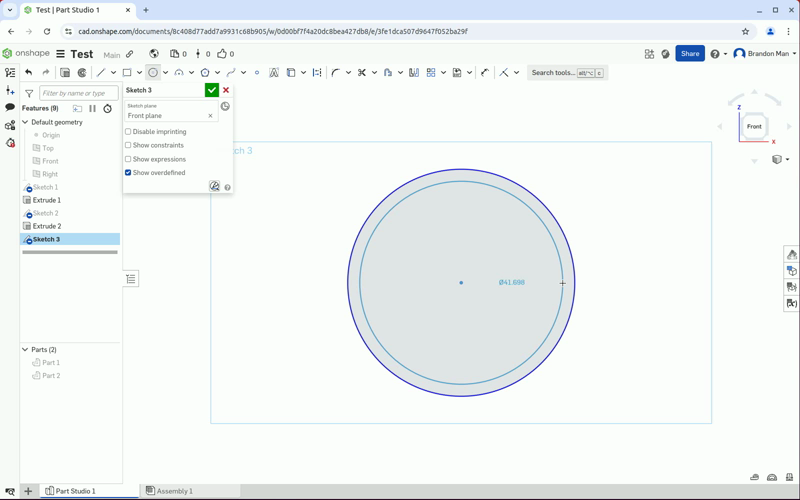
click(562, 282)
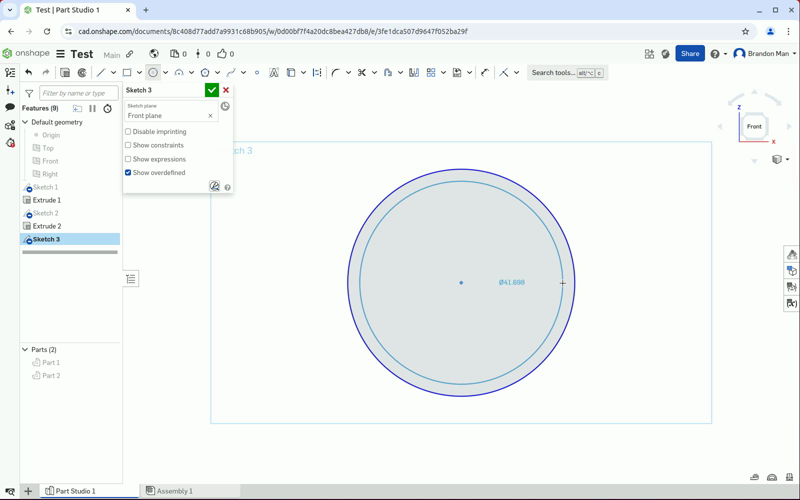
key(esc)
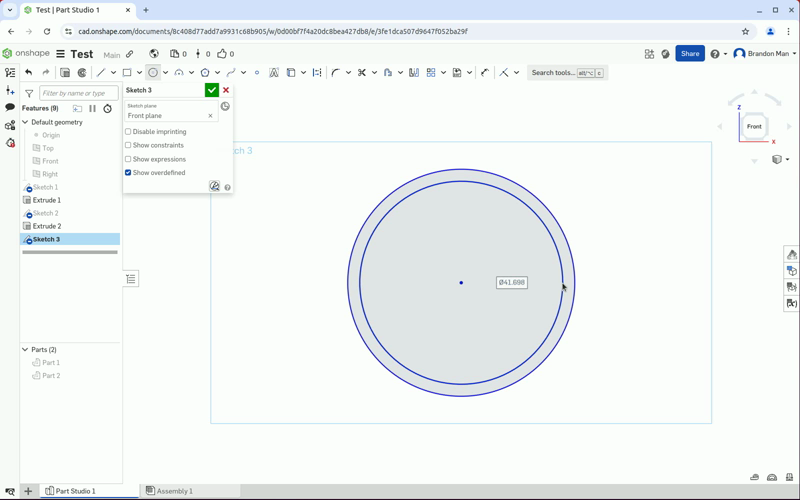
mouse_move(392, 365)
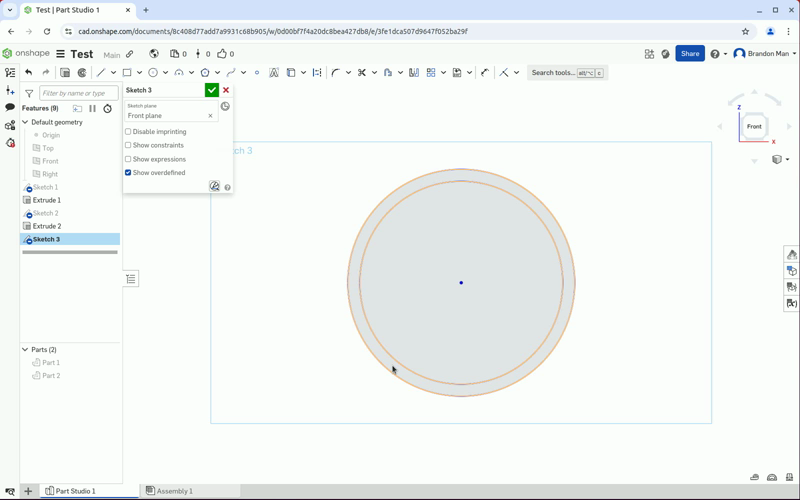
click(392, 365)
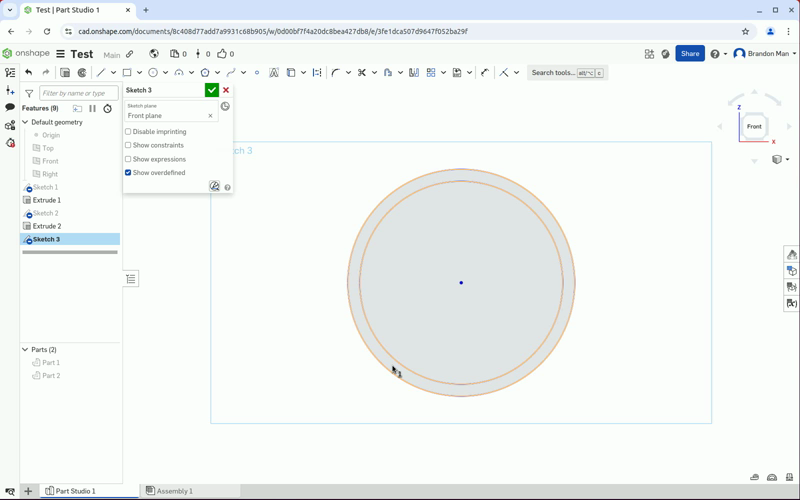
mouse_move(73, 352)
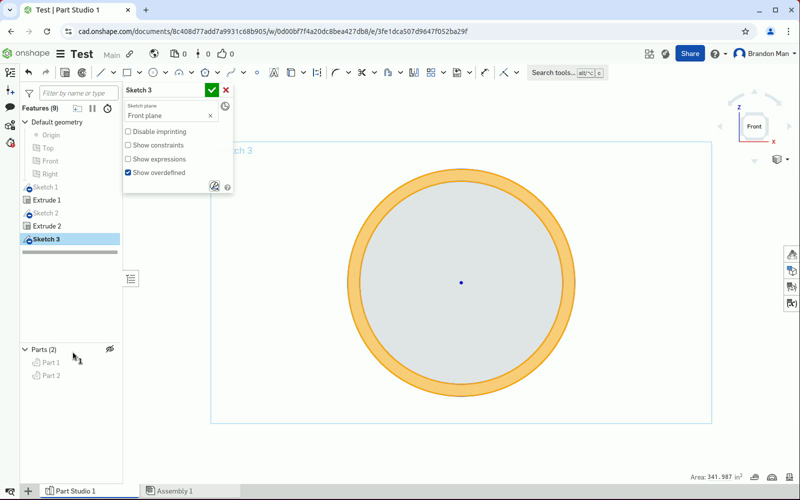
key(shift+y)
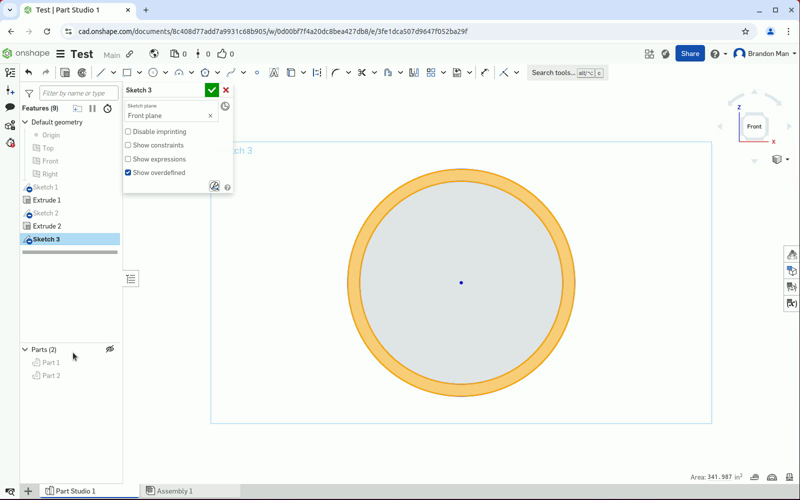
key(shift+e)
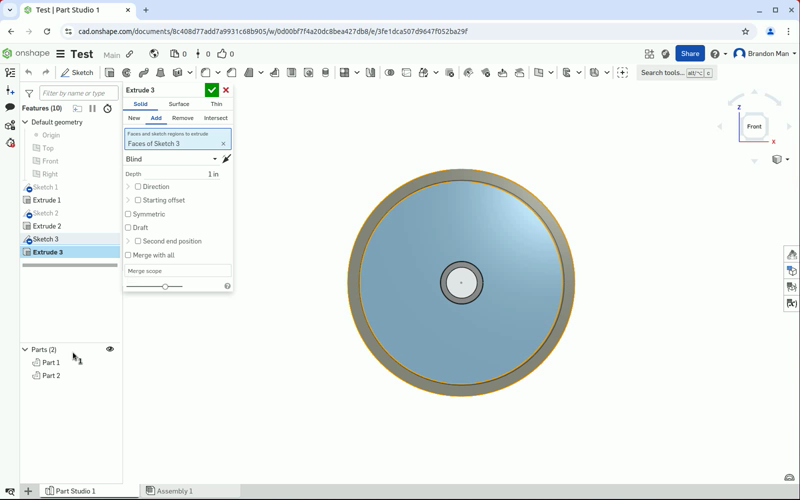
mouse_move(143, 106)
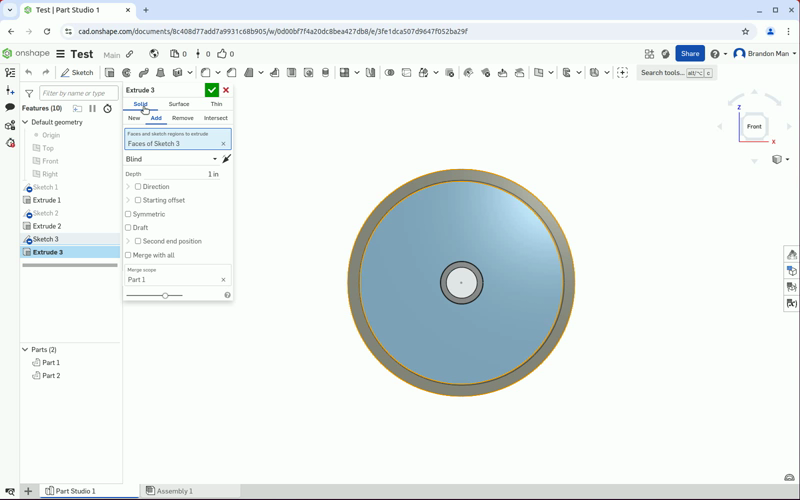
click(143, 106)
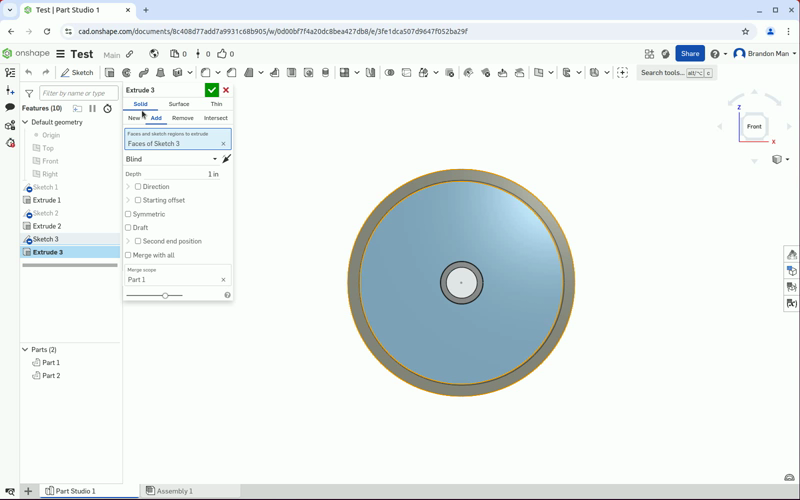
mouse_move(137, 120)
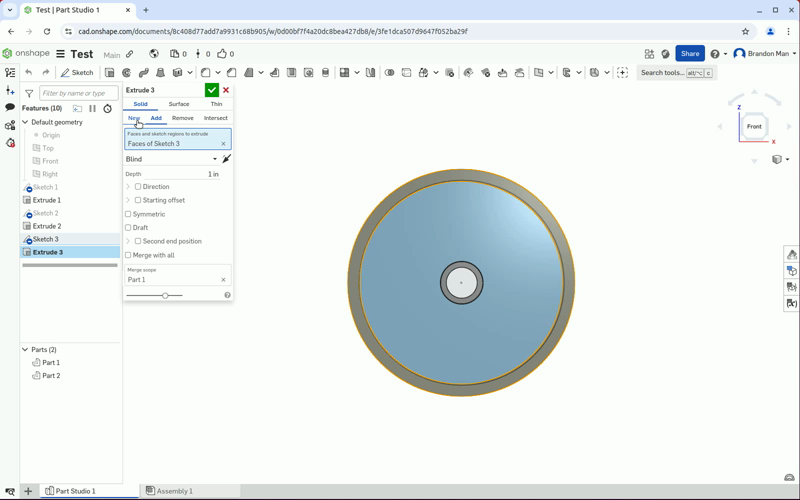
click(137, 120)
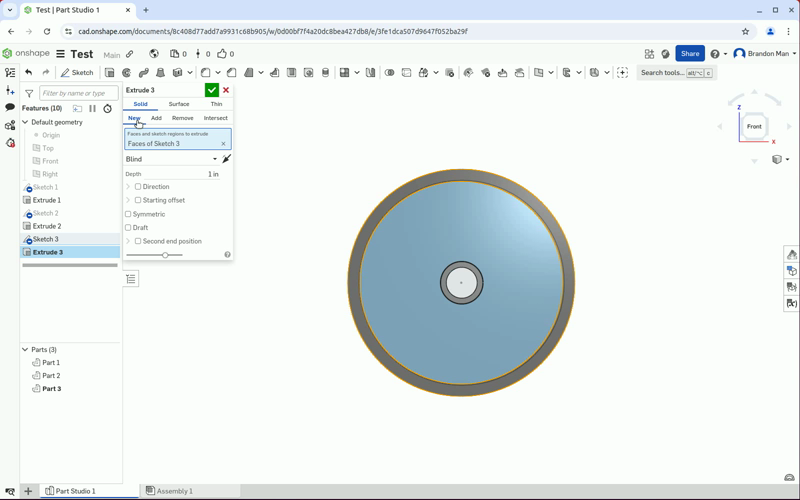
key(tab, 4)
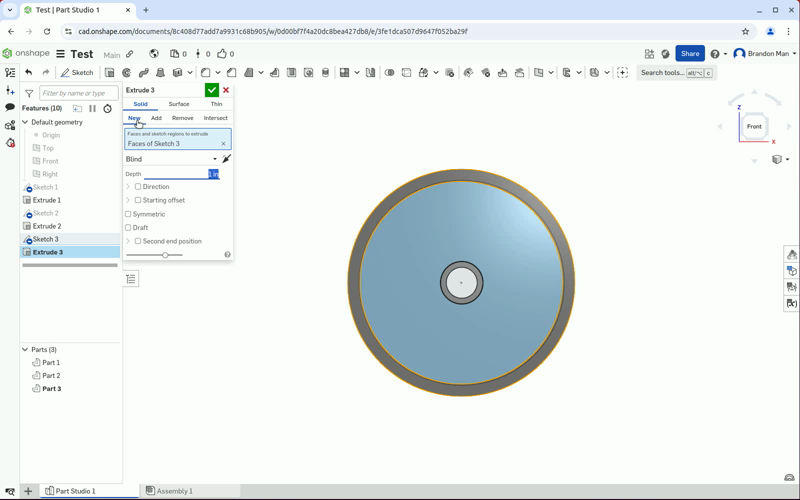
text(11.554)
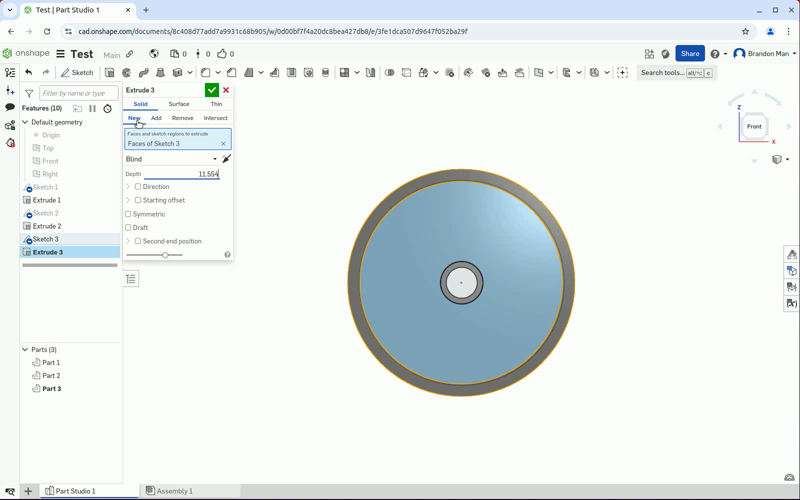
key(enter)
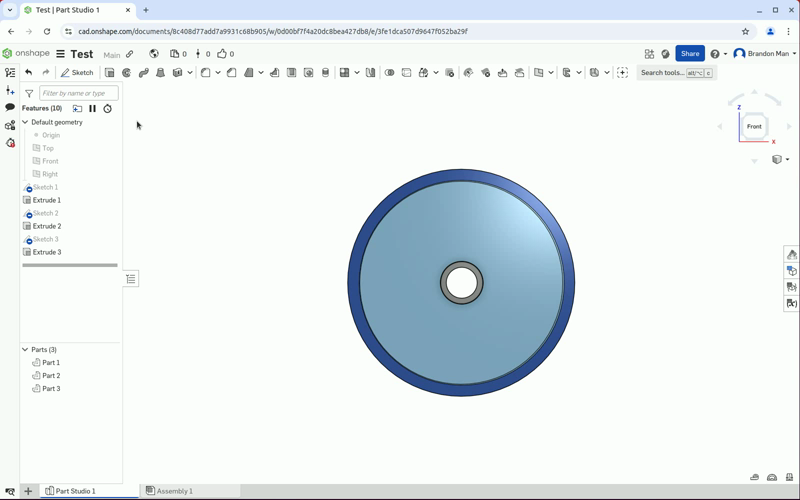
key(shift+h)
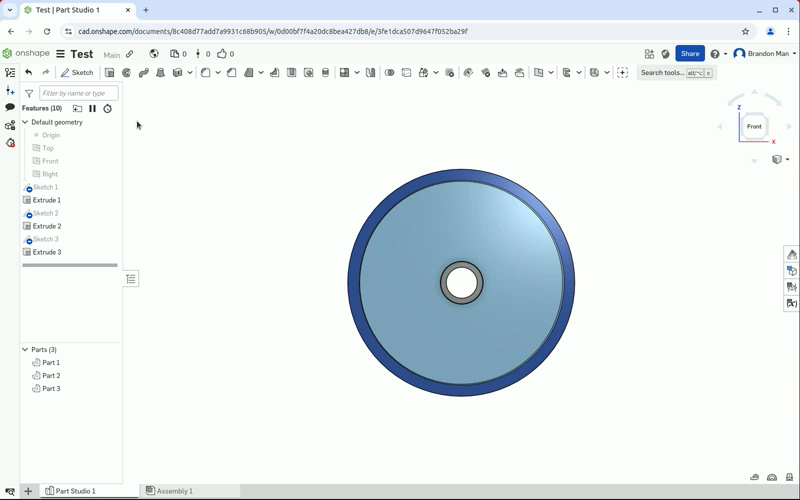
key(shift+h)
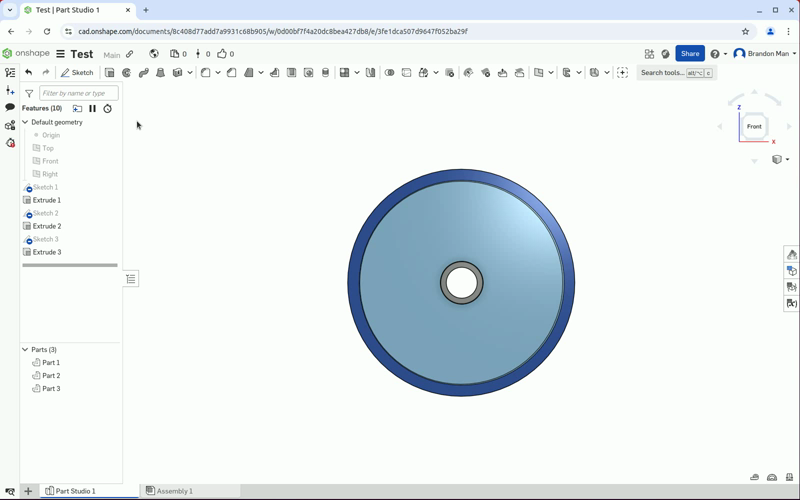
mouse_move(73, 189)
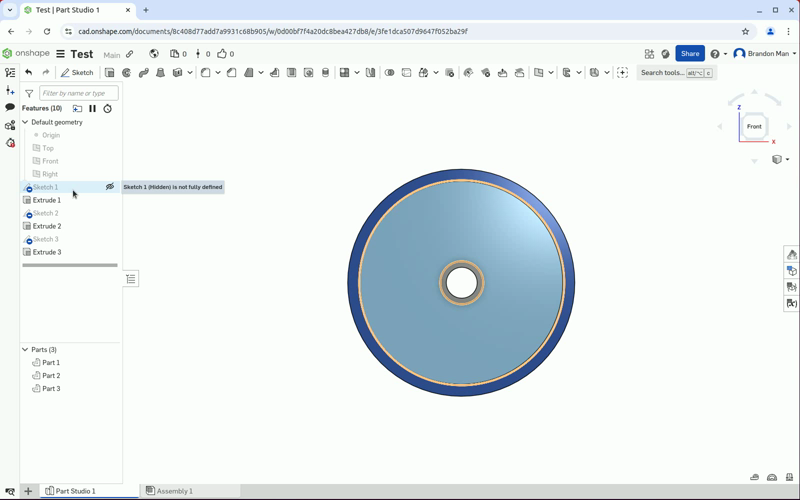
click(73, 189)
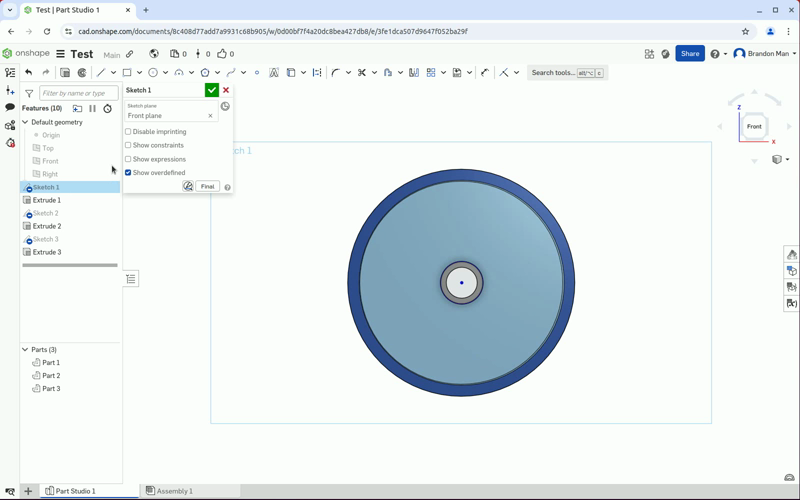
mouse_move(229, 92)
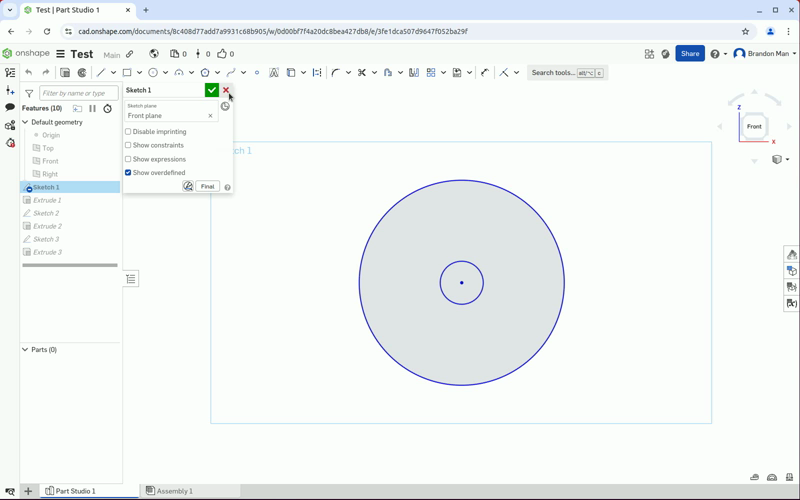
click(229, 92)
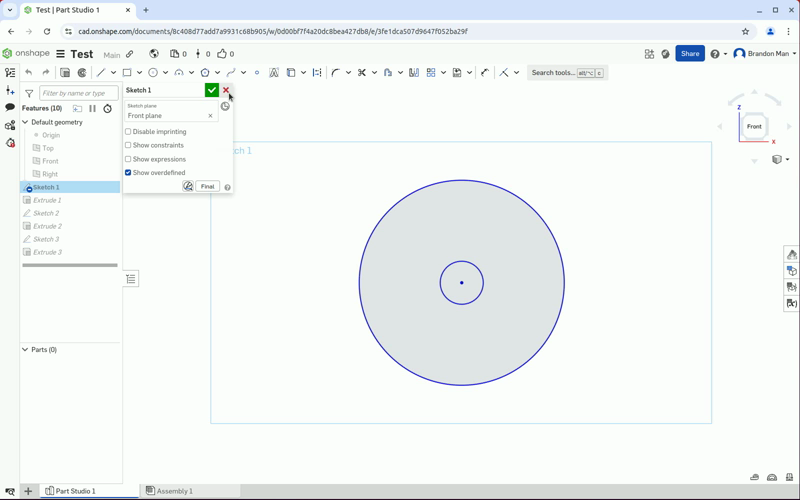
key(shift+s)
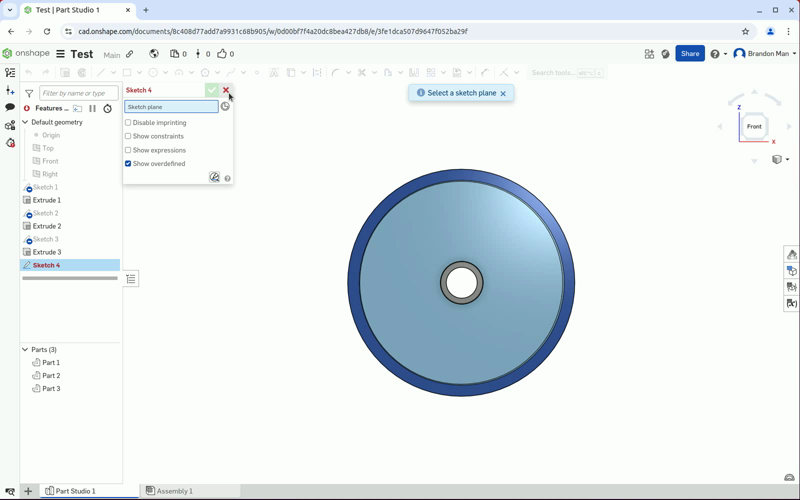
mouse_move(73, 163)
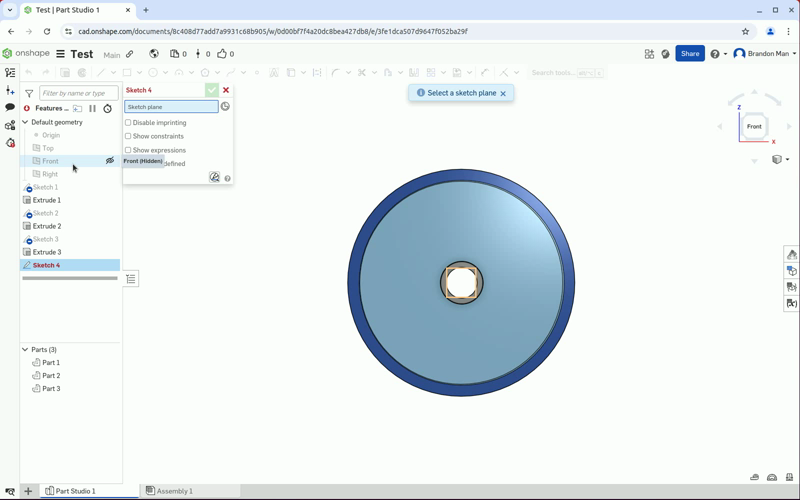
click(73, 163)
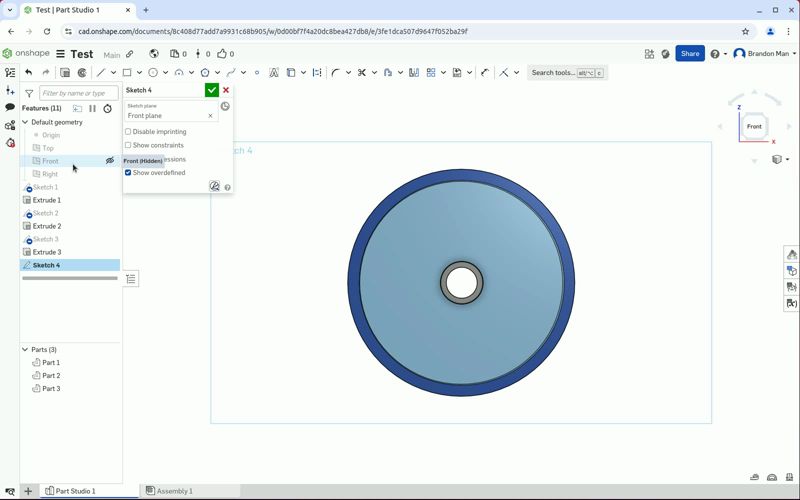
mouse_move(73, 352)
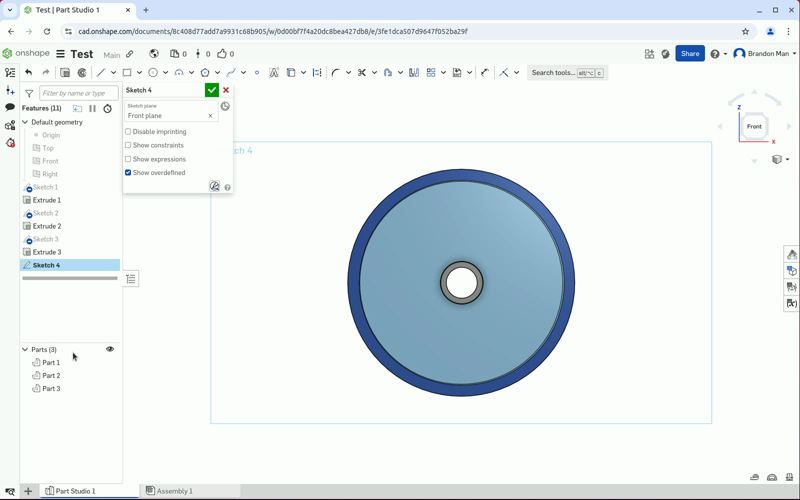
key(y)
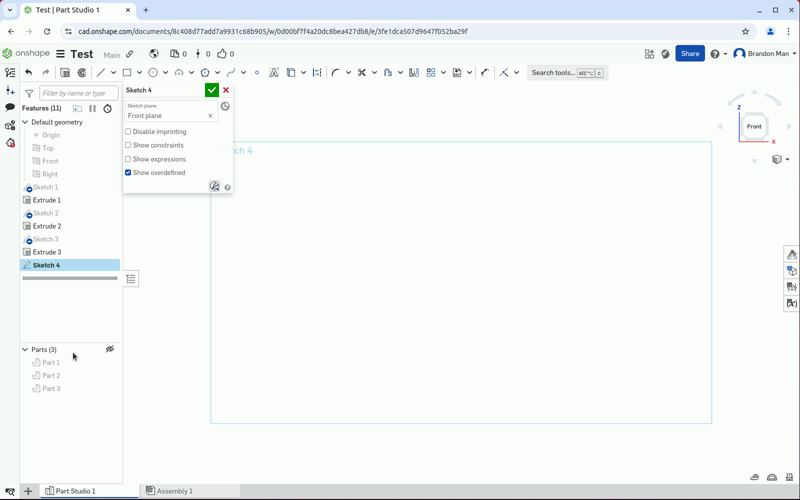
key(c)
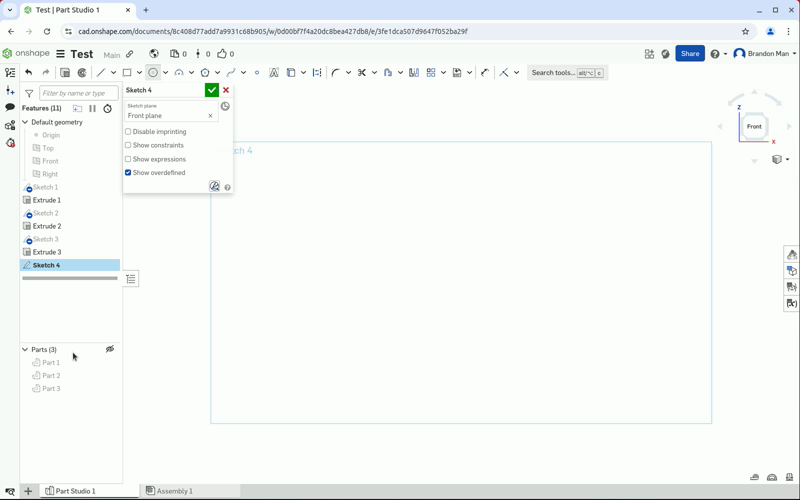
key_down(shift)
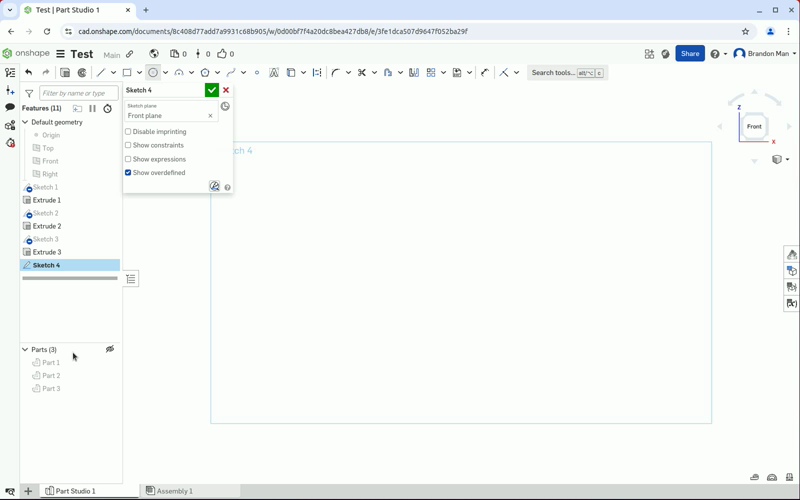
mouse_move(461, 282)
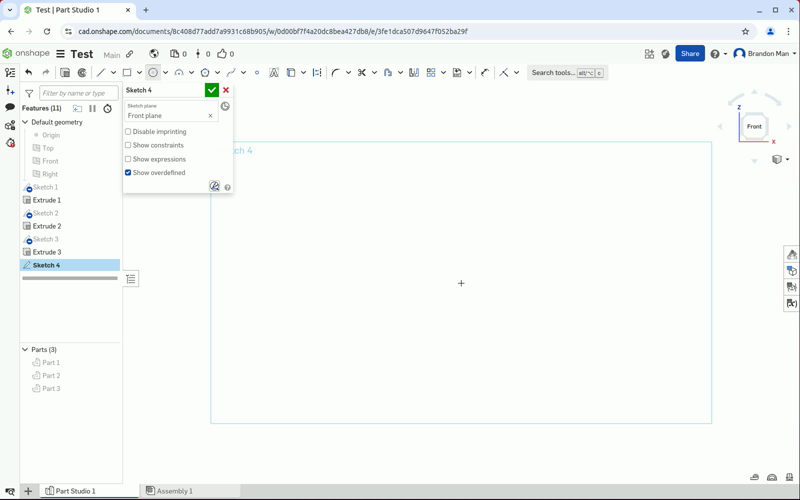
click(461, 282)
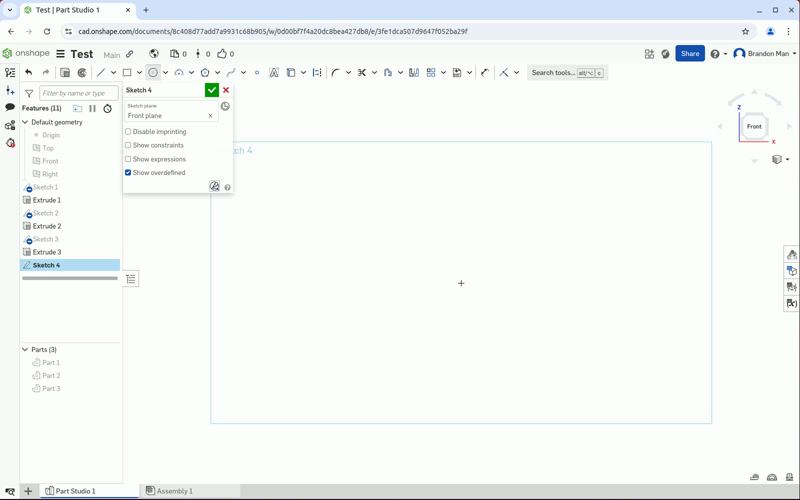
key_up(shift)
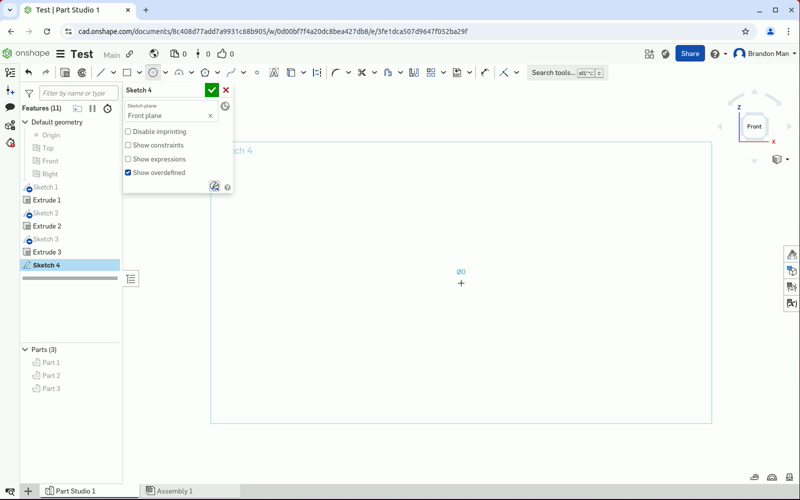
mouse_move(574, 282)
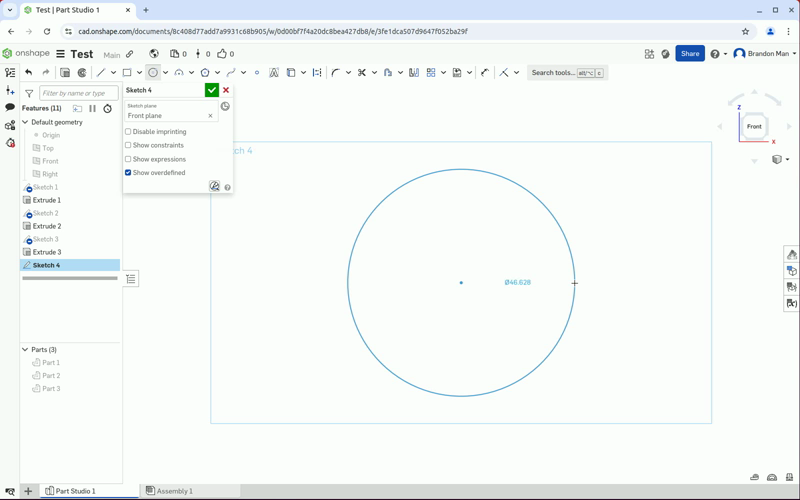
click(574, 282)
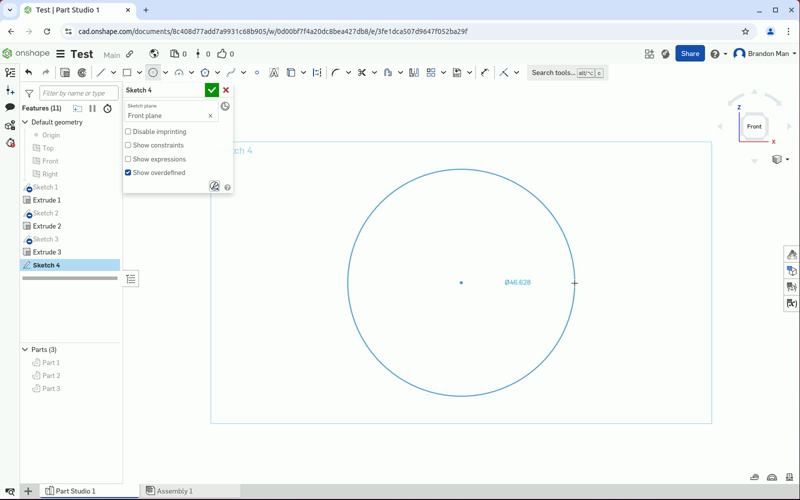
key(esc)
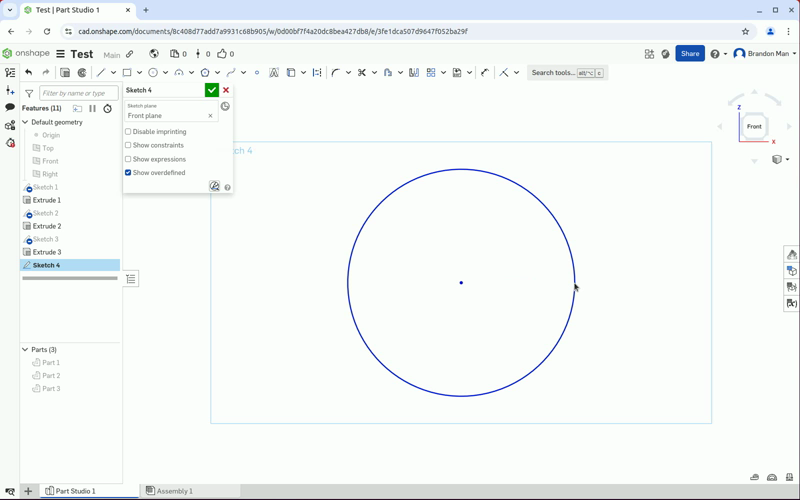
key(c)
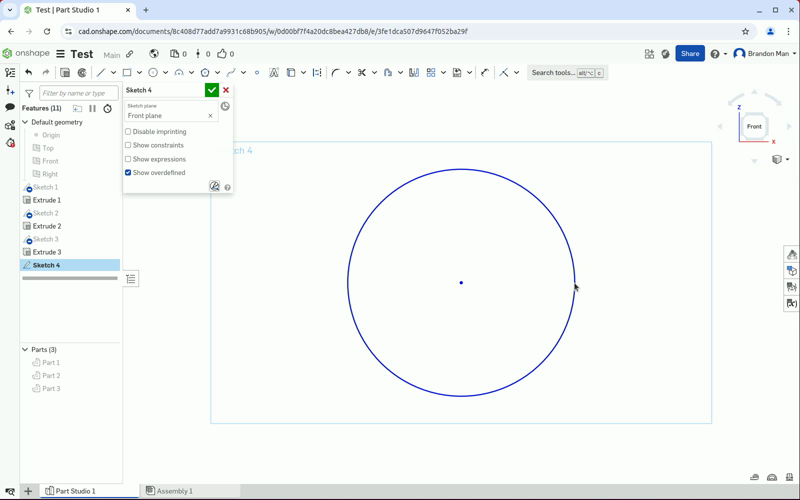
key_down(shift)
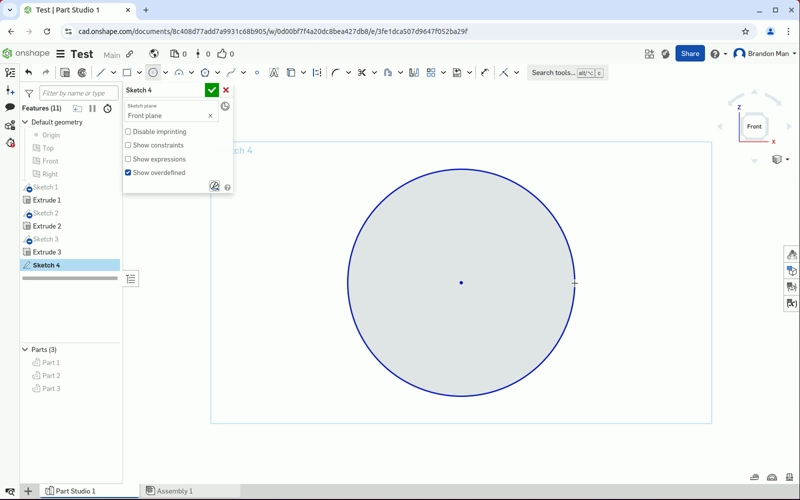
mouse_move(461, 282)
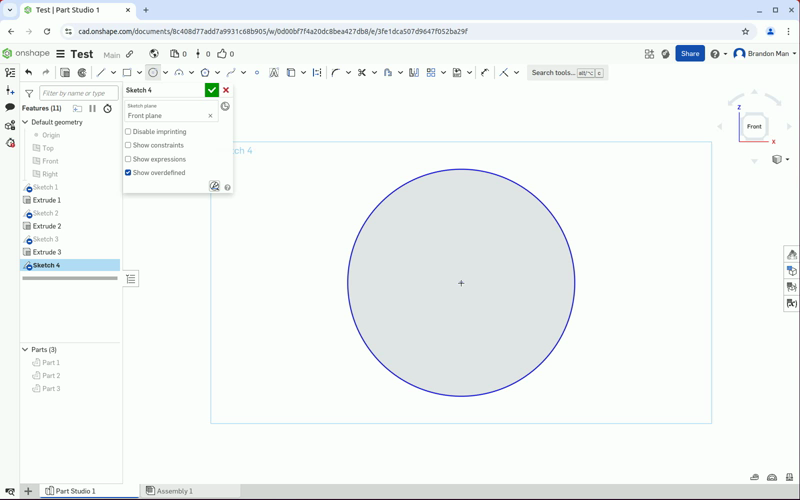
click(461, 282)
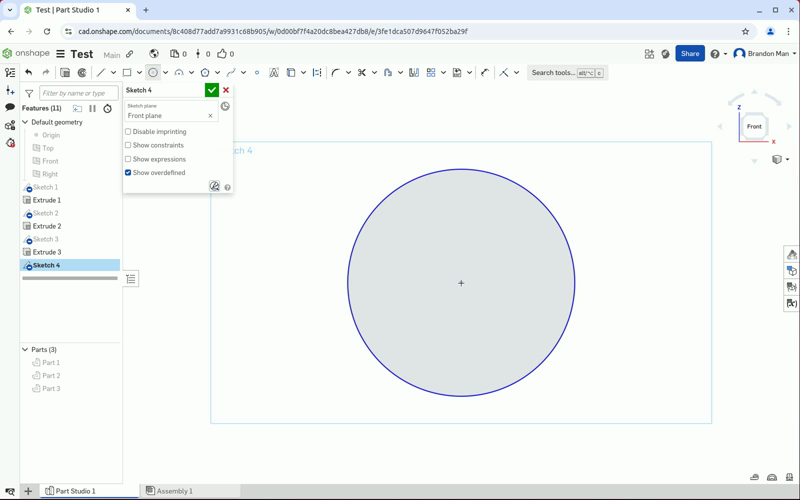
key_up(shift)
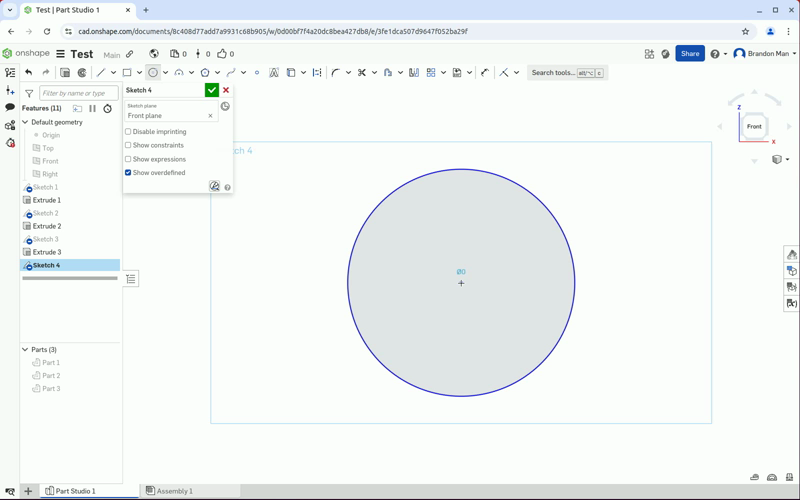
mouse_move(562, 282)
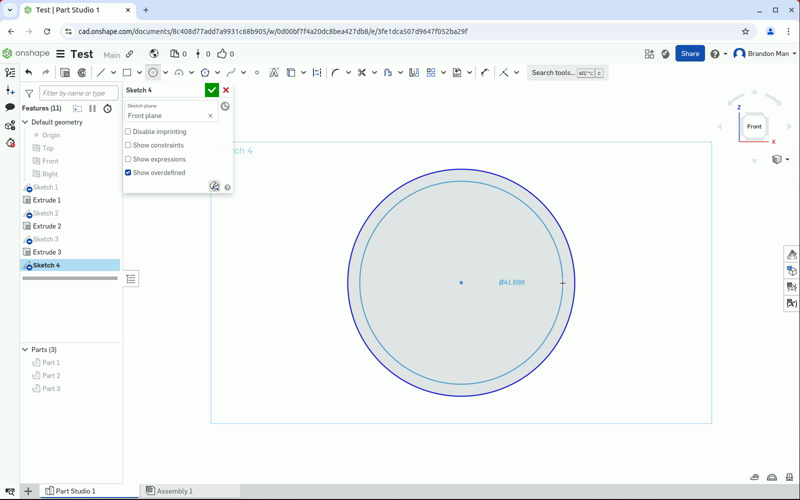
click(562, 282)
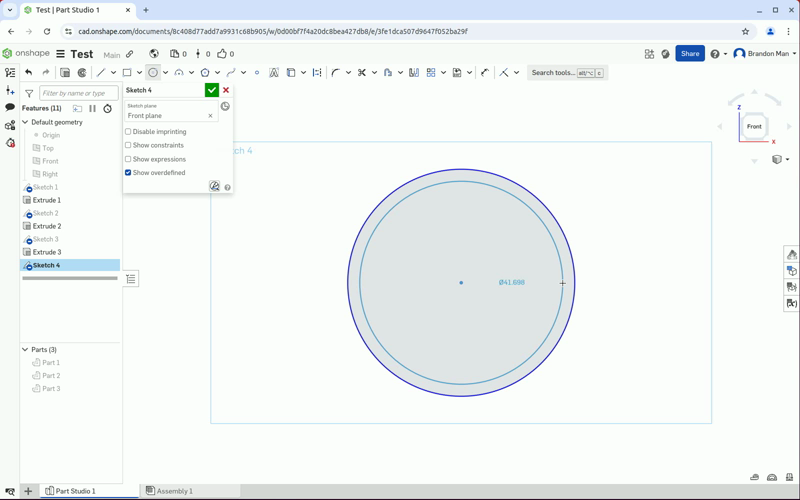
key(esc)
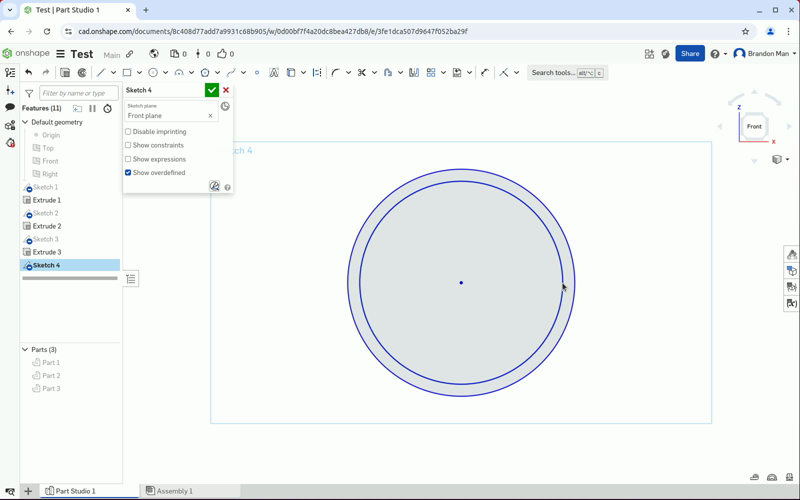
mouse_move(566, 304)
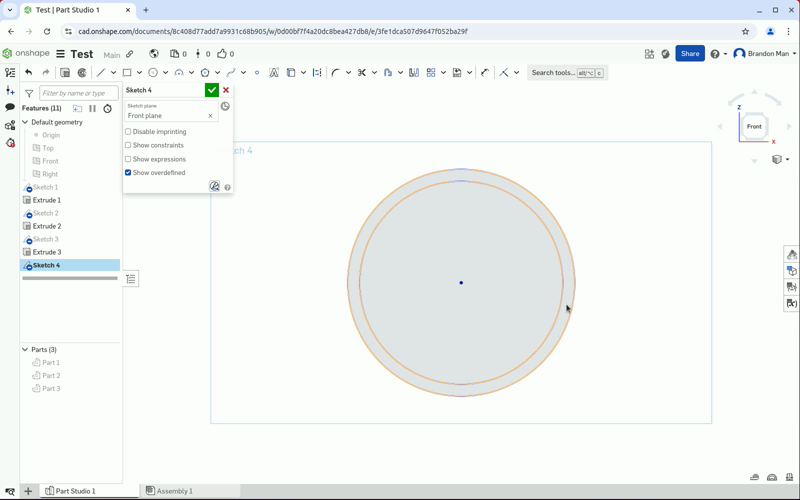
click(566, 304)
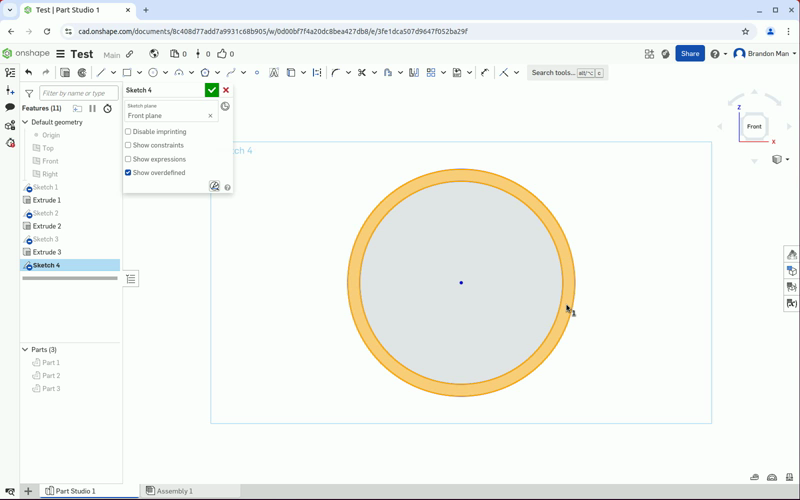
mouse_move(73, 352)
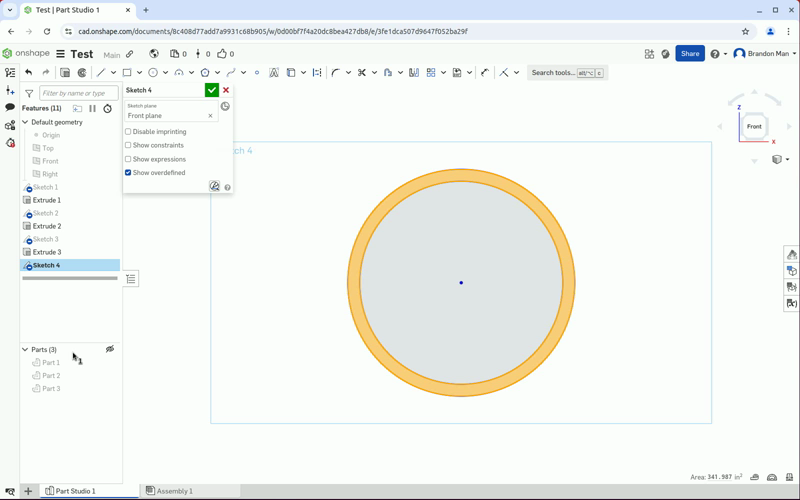
key(shift+y)
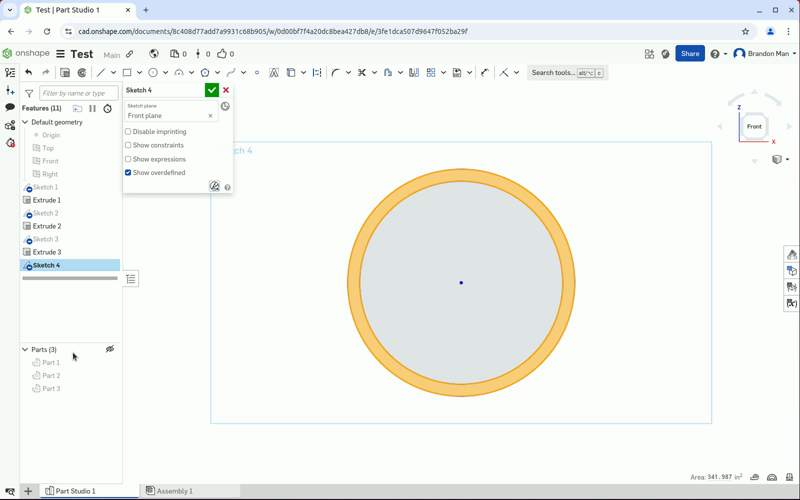
key(shift+e)
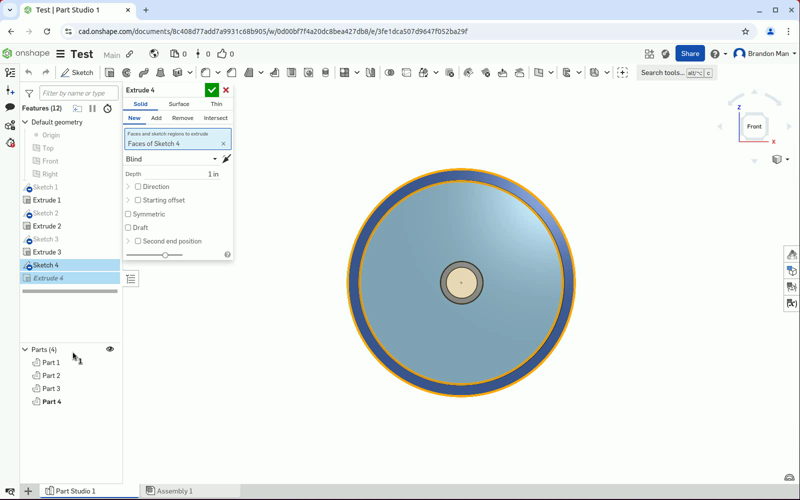
mouse_move(143, 106)
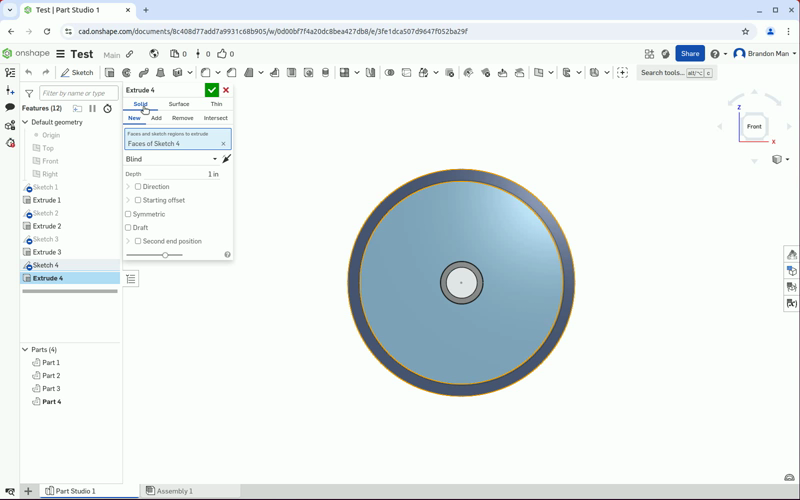
click(143, 106)
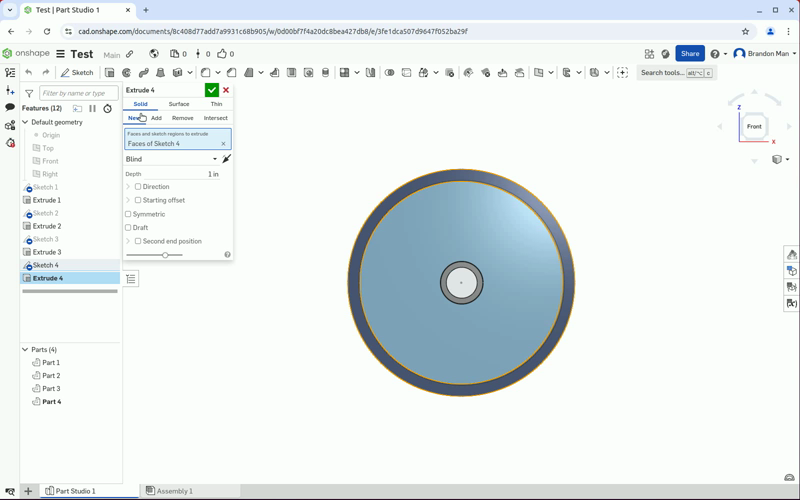
mouse_move(137, 120)
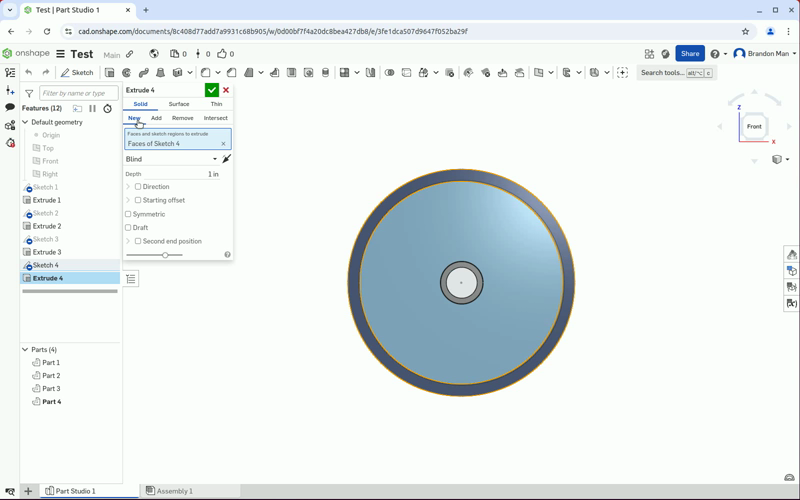
click(137, 120)
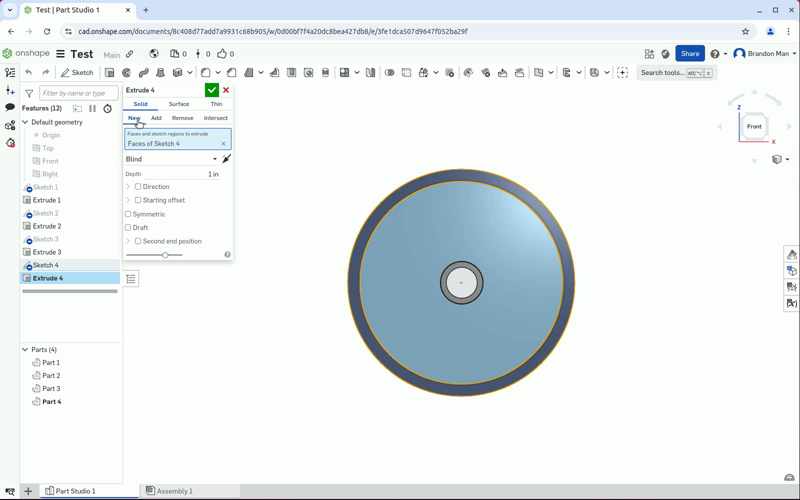
key(tab, 4)
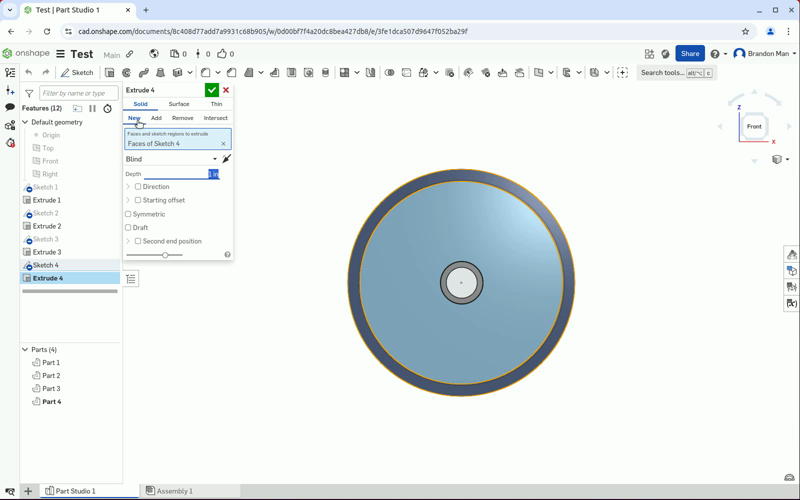
text(13.721)
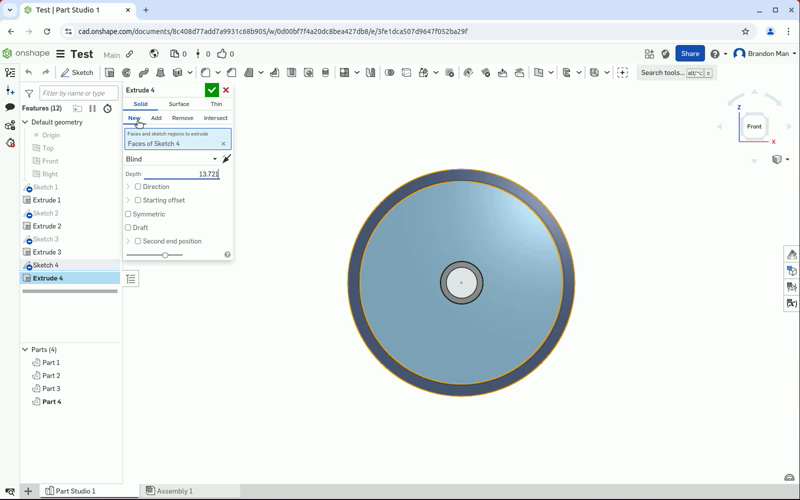
key(enter)
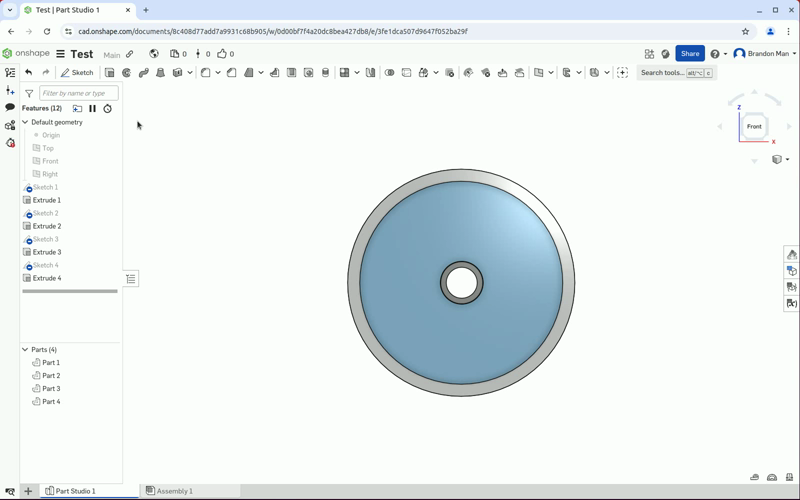
key(shift+h)
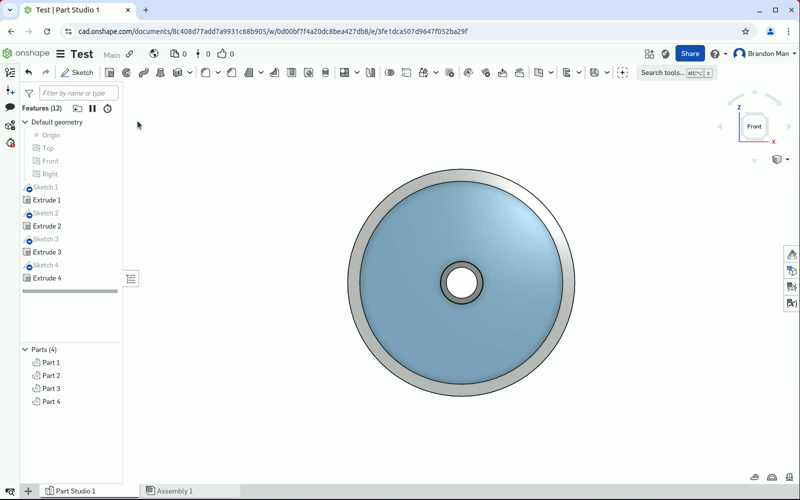
key(shift+h)
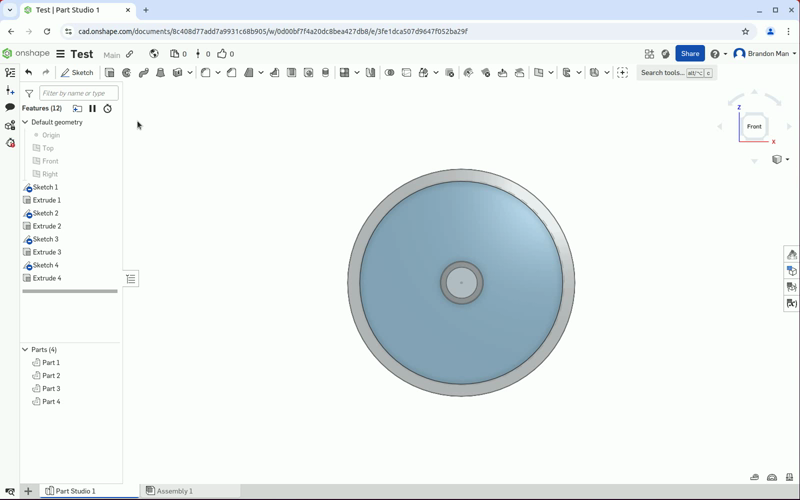
key(shift+7)
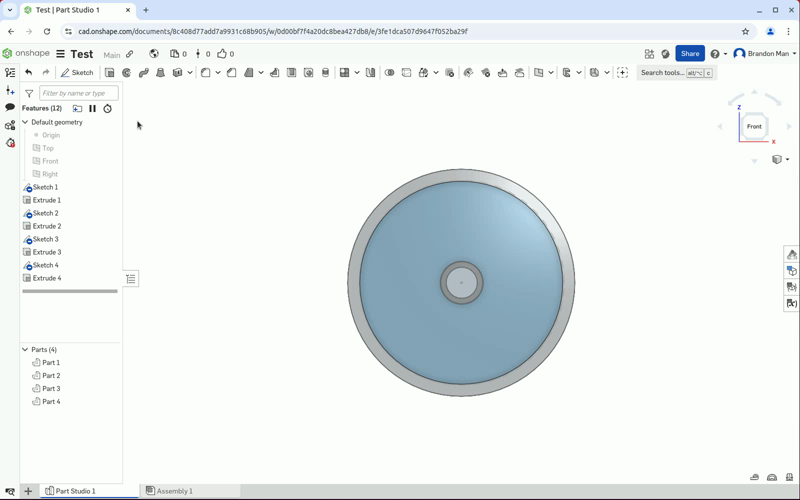
key(left, 2)
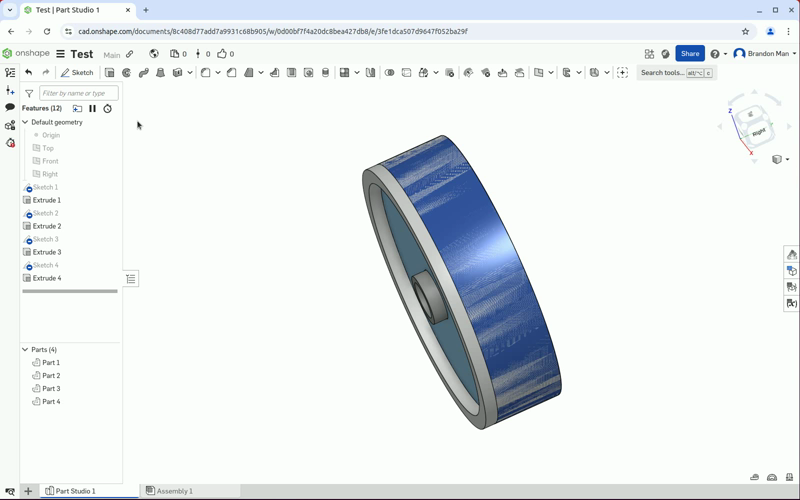
key(down, 2)
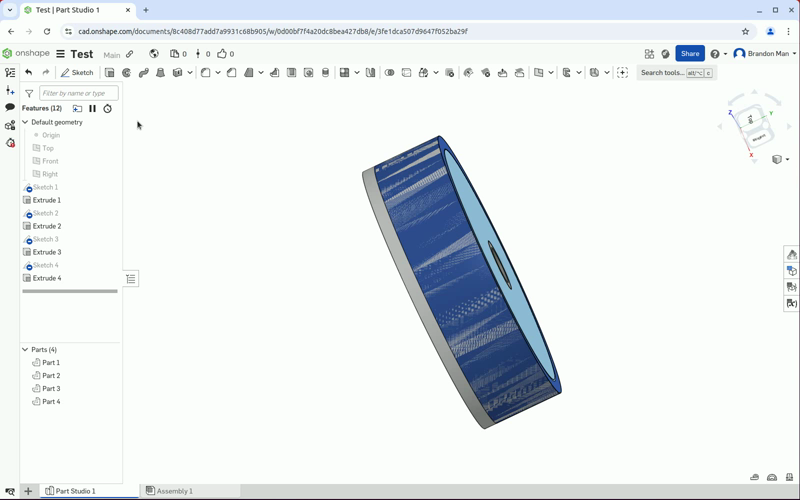
key(up, 2)
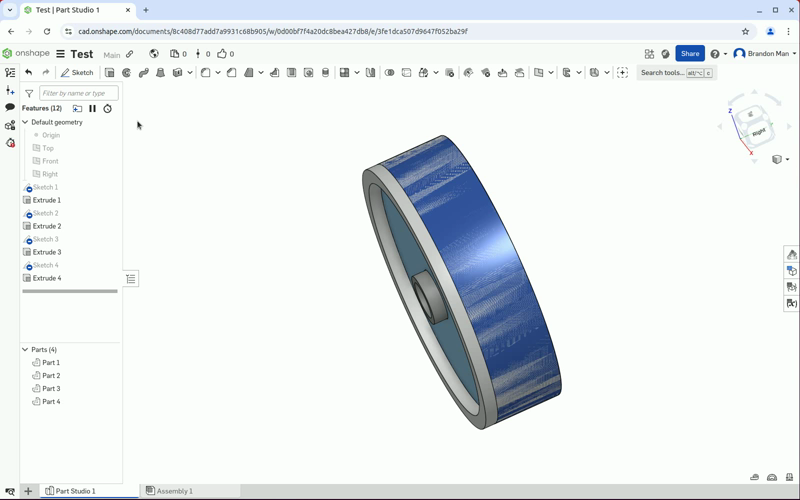
key(right, 2)
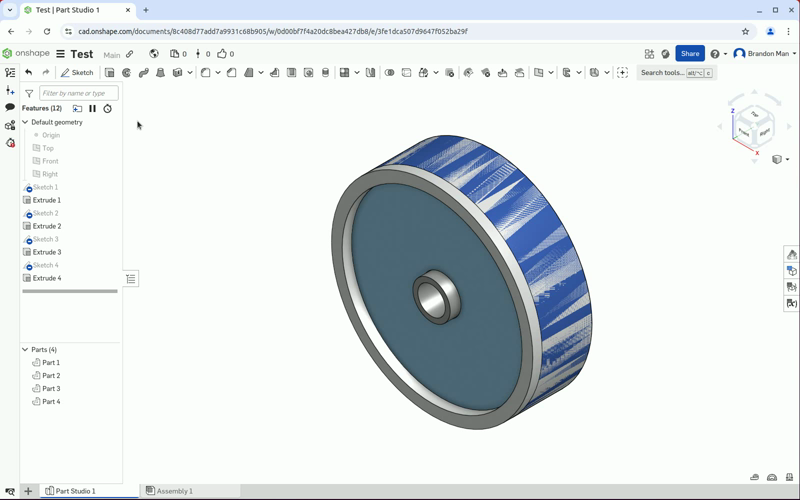
mouse_move(73, 189)
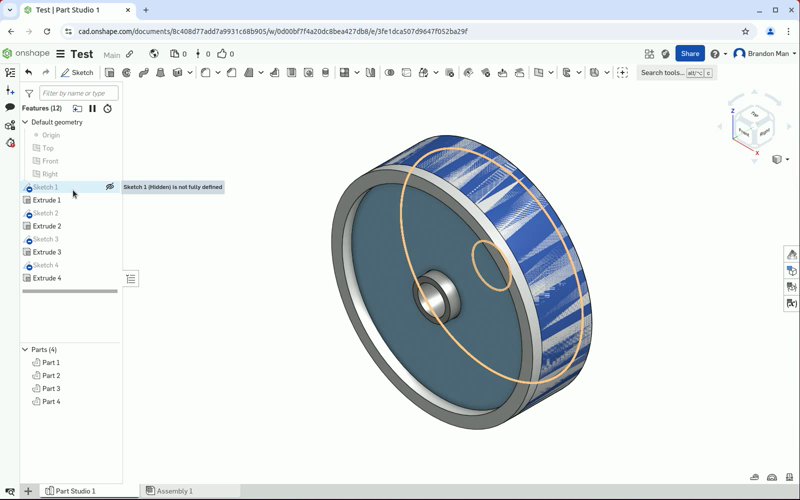
click(73, 189)